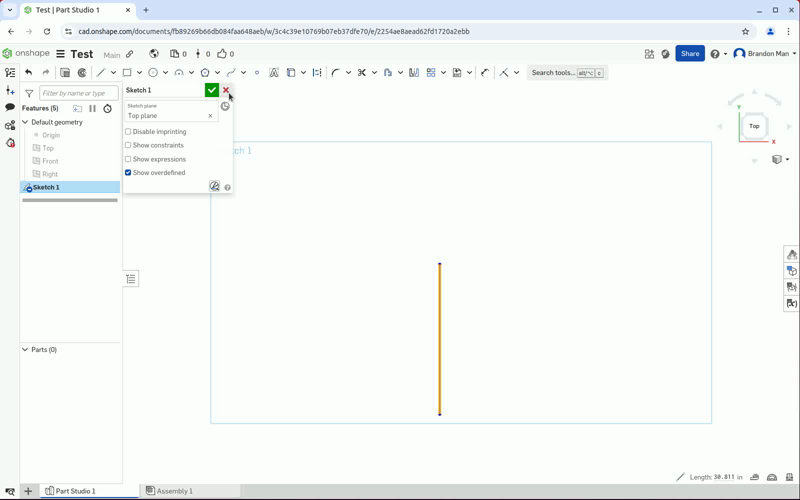
key(shift+h)
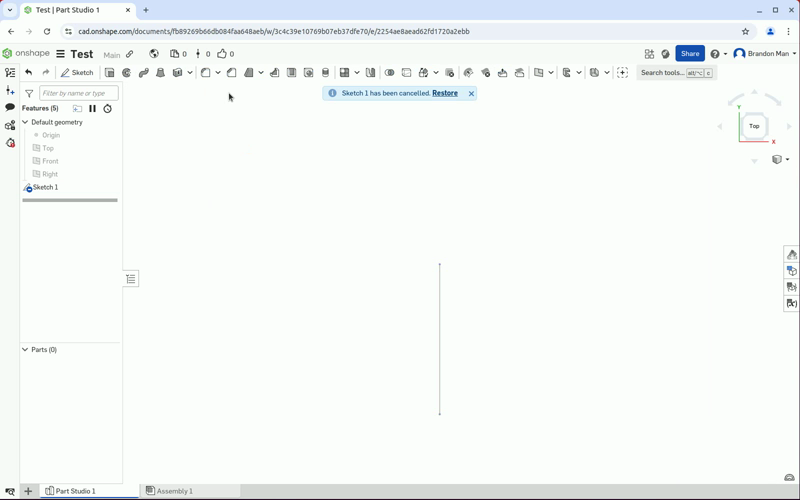
mouse_move(73, 352)
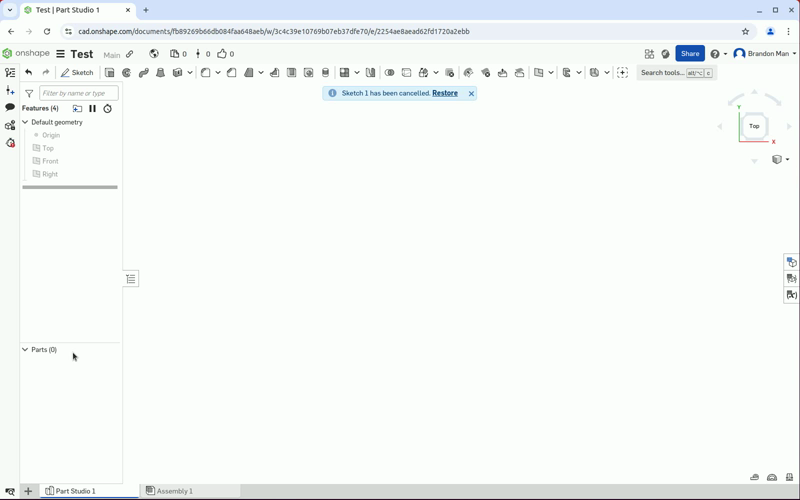
key(y)
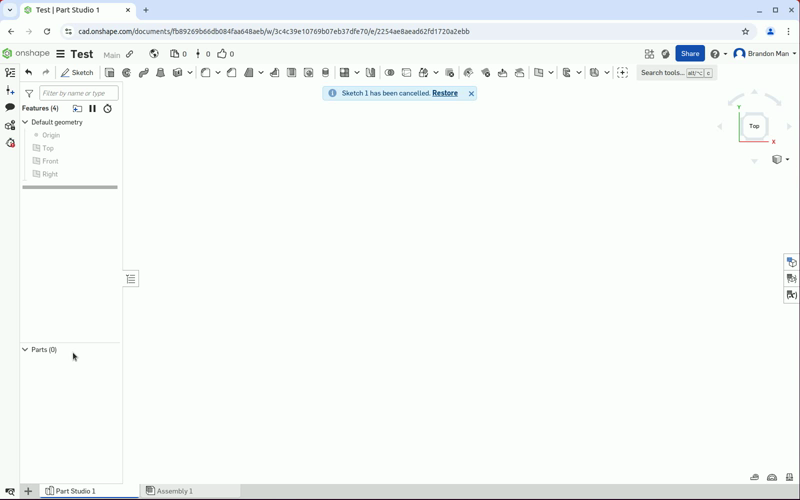
key(shift+p)
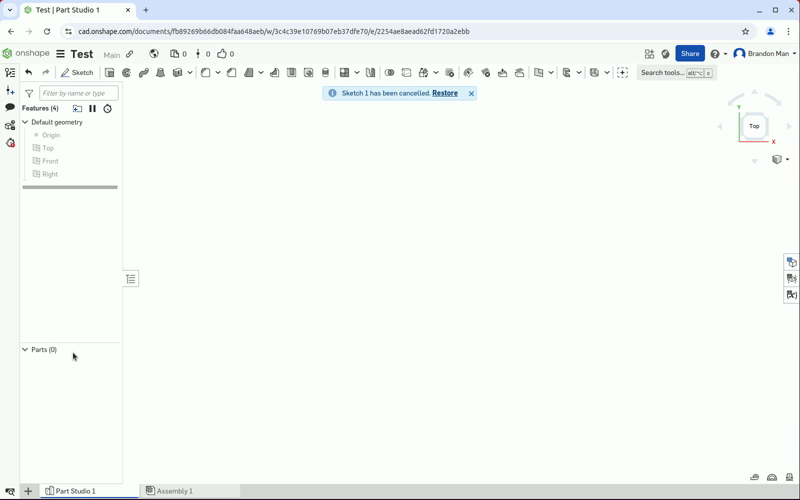
key(space)
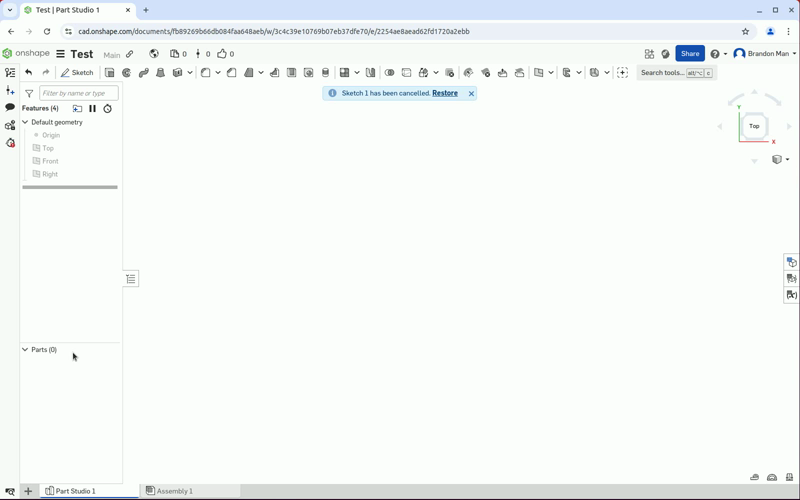
key_down(shift)
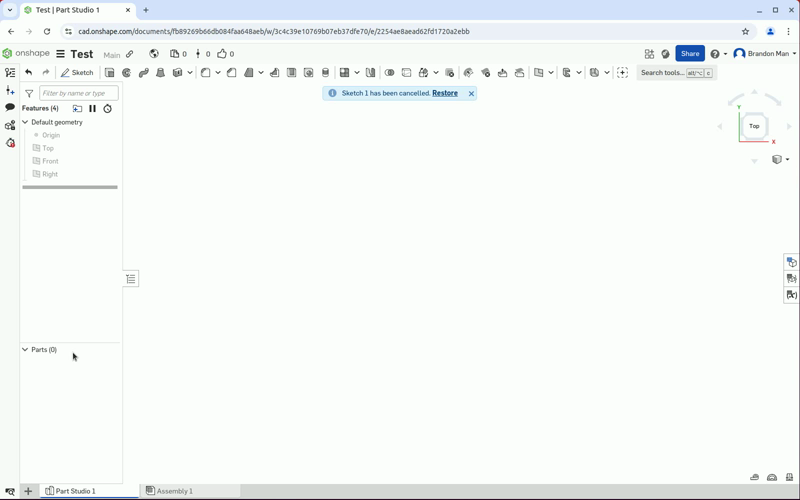
key(up)
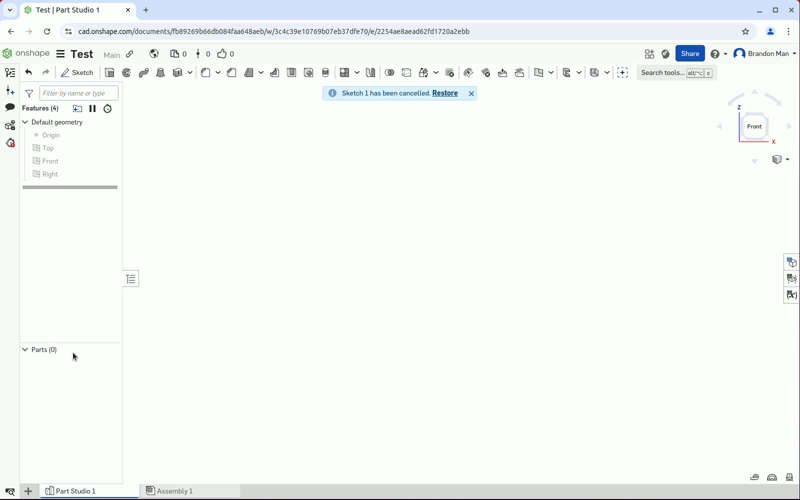
key_up(shift)
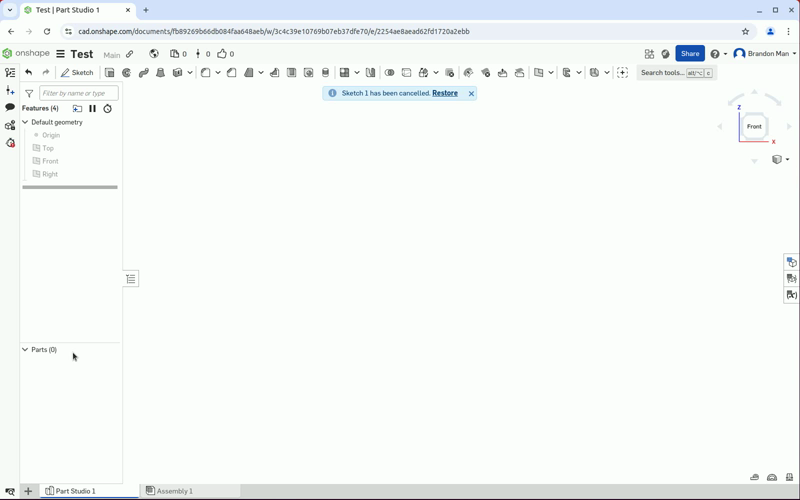
mouse_move(73, 352)
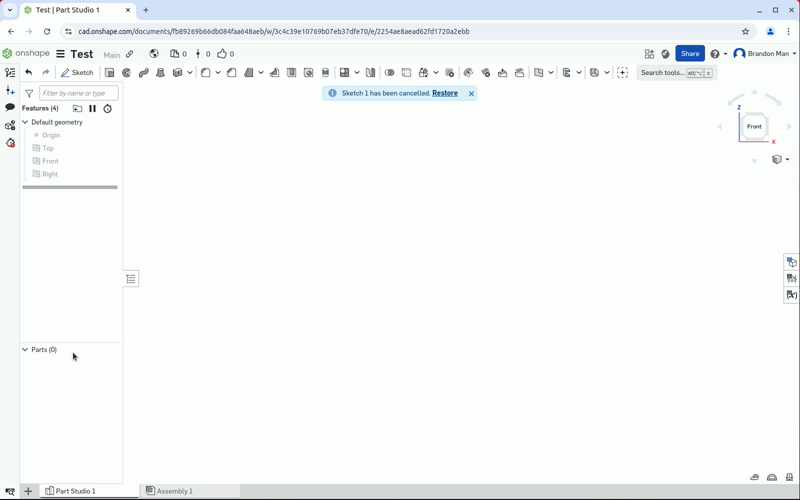
key(shift+y)
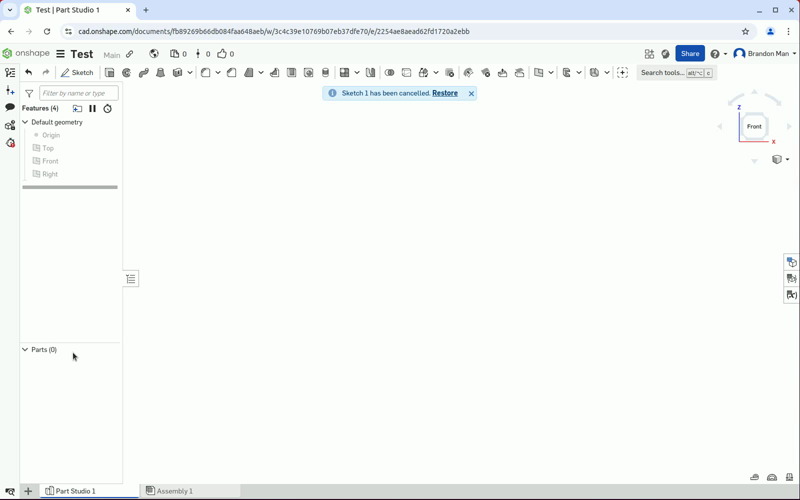
key(shift+s)
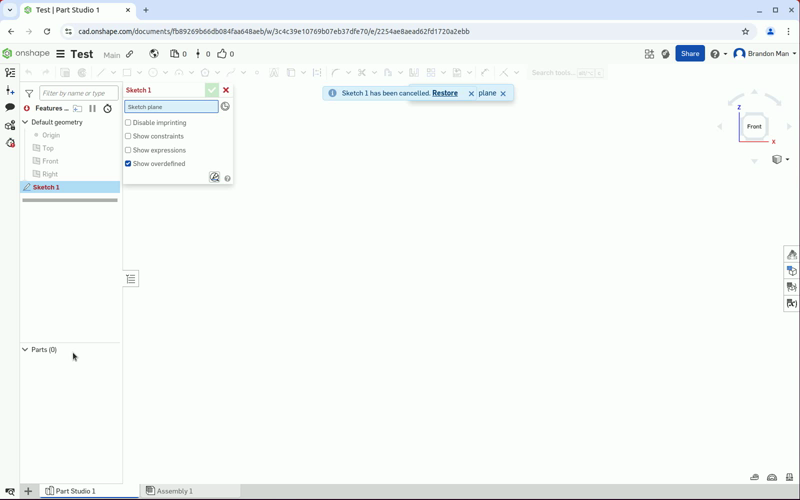
mouse_move(73, 163)
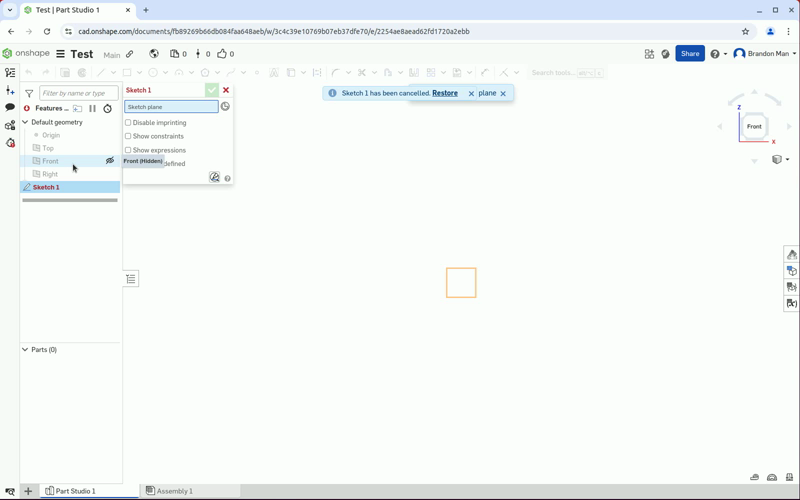
click(73, 163)
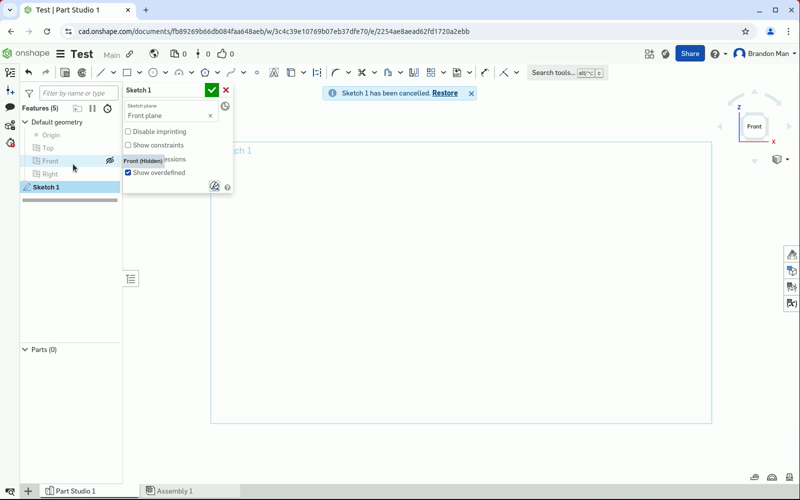
mouse_move(73, 352)
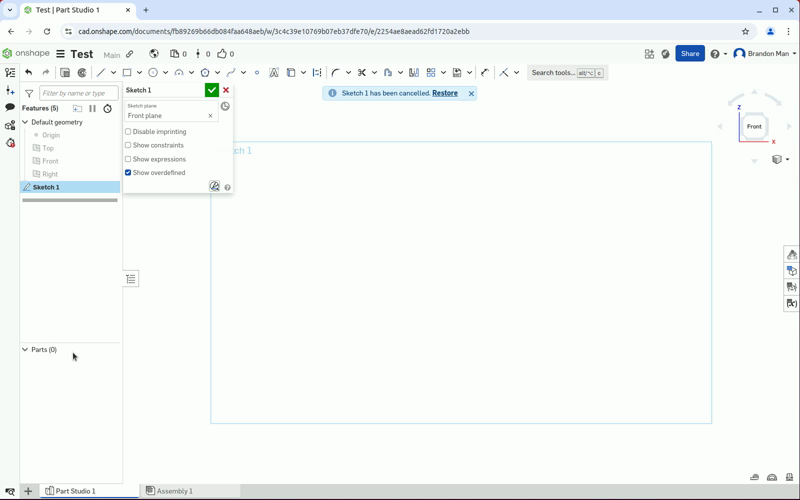
key(y)
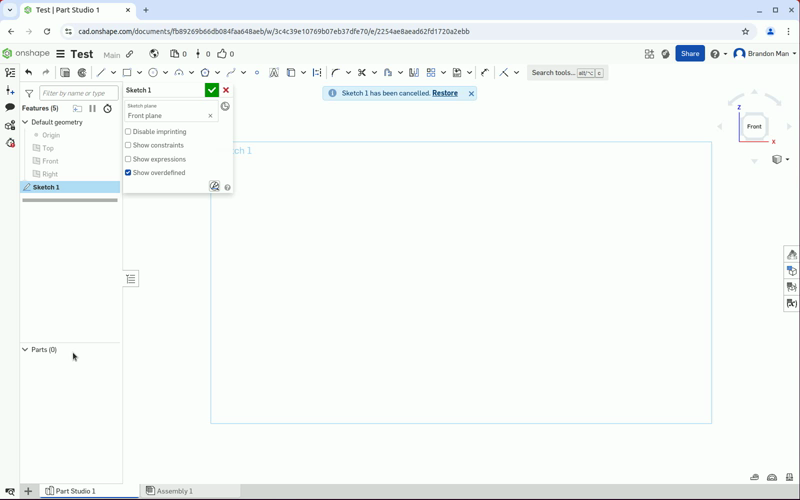
key(l)
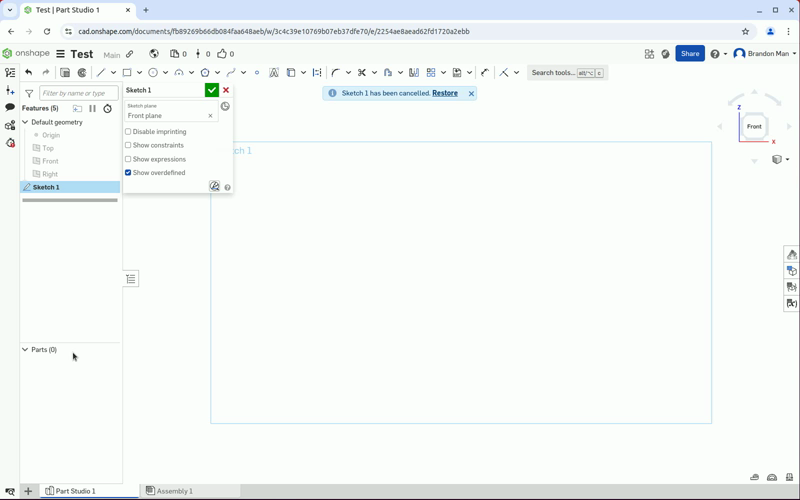
key_down(shift)
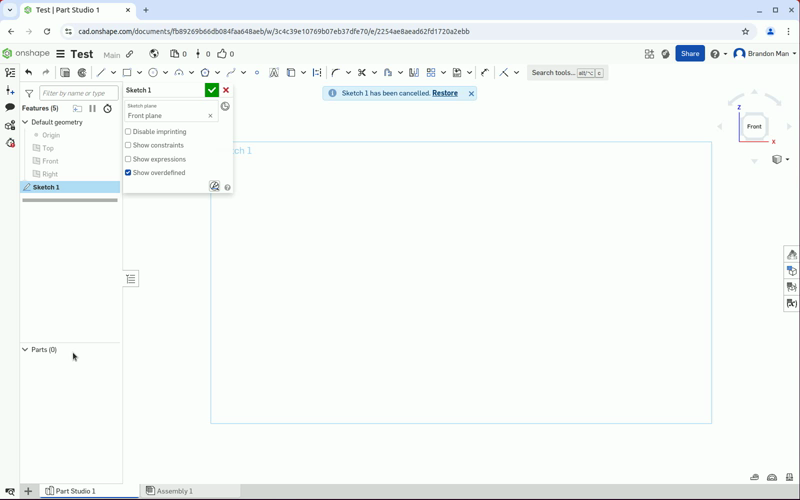
mouse_move(348, 328)
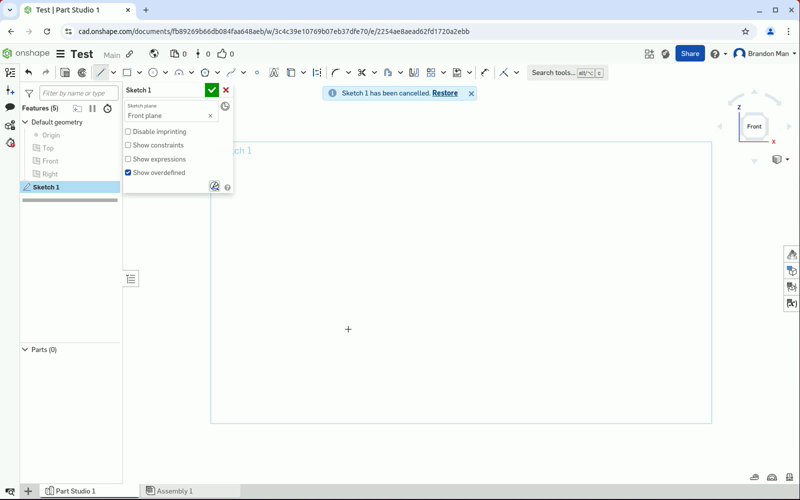
click(348, 328)
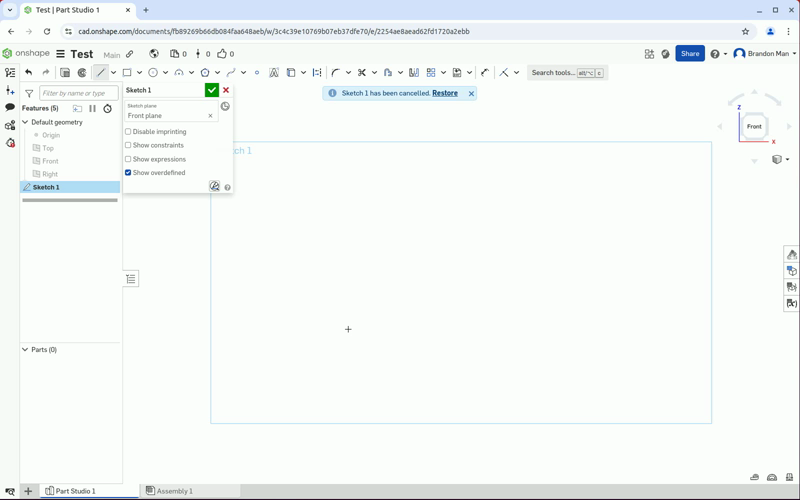
key_up(shift)
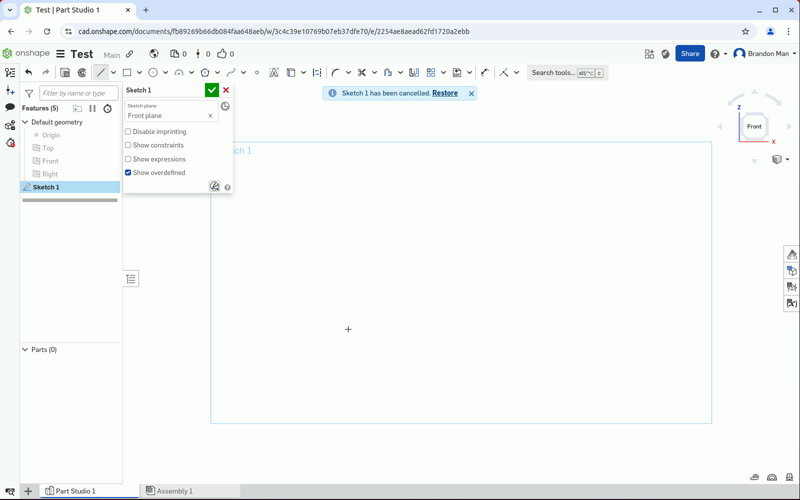
key_down(shift)
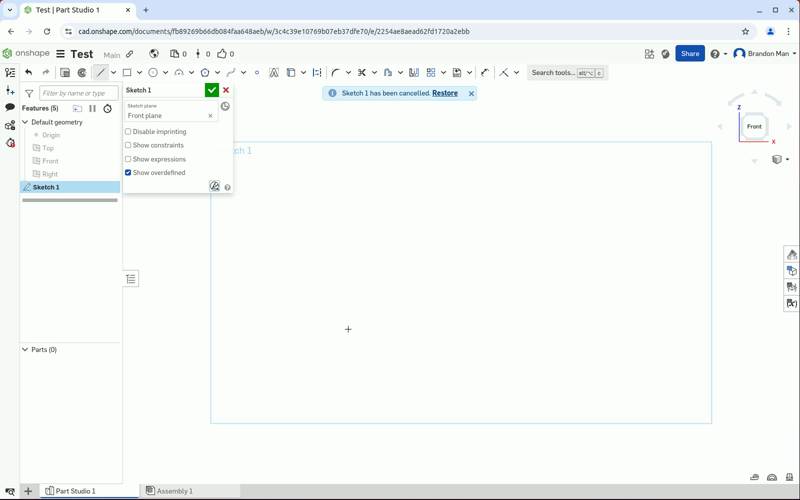
mouse_move(572, 328)
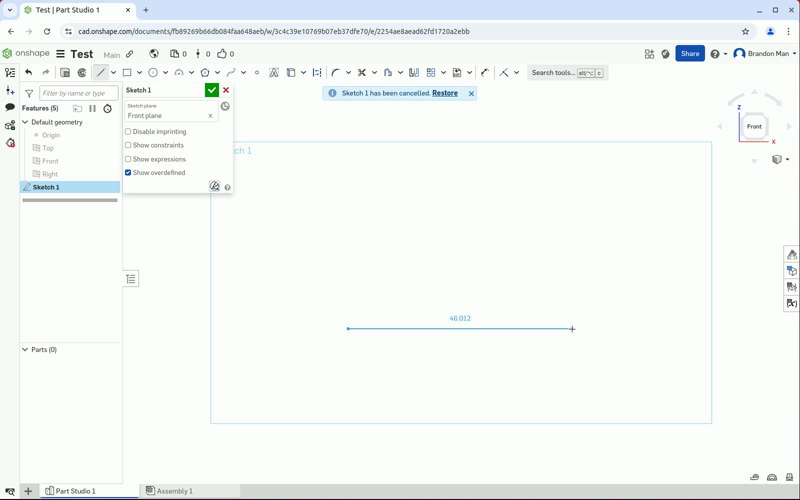
click(572, 328)
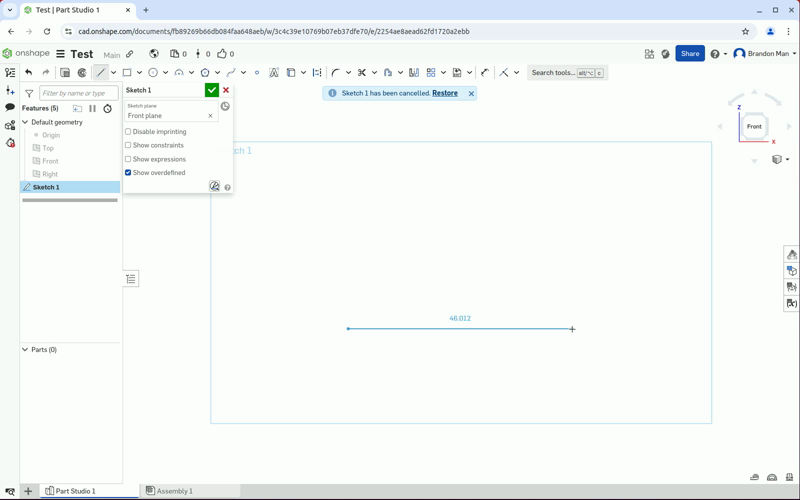
key_up(shift)
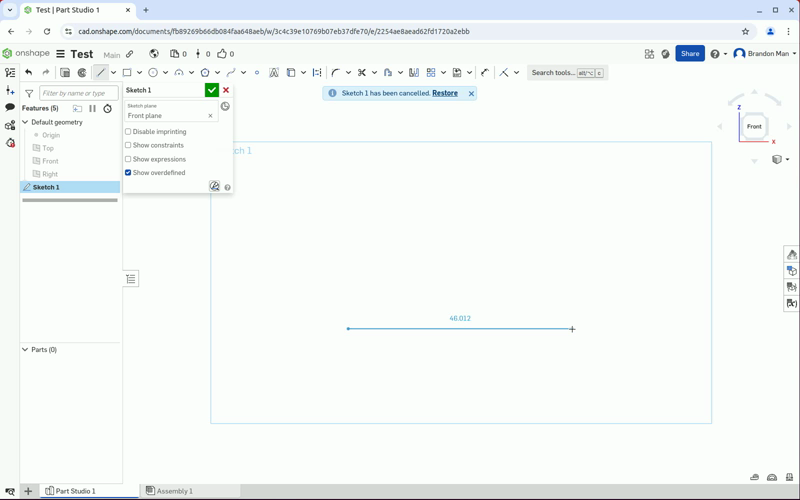
key_down(shift)
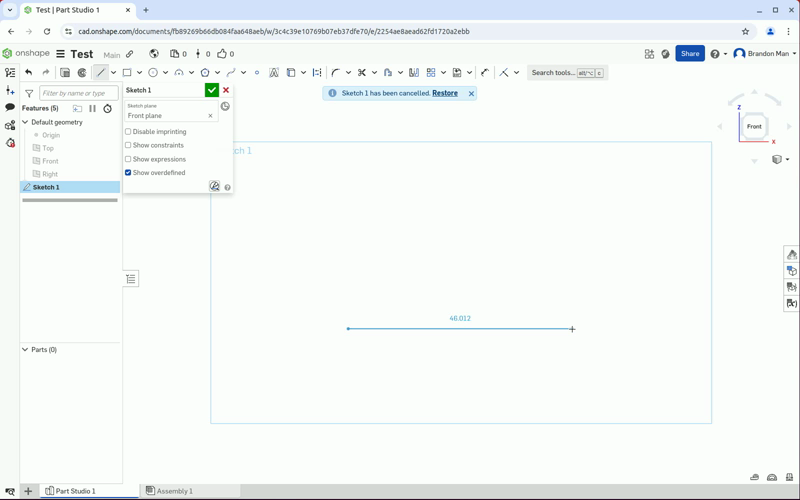
mouse_move(589, 328)
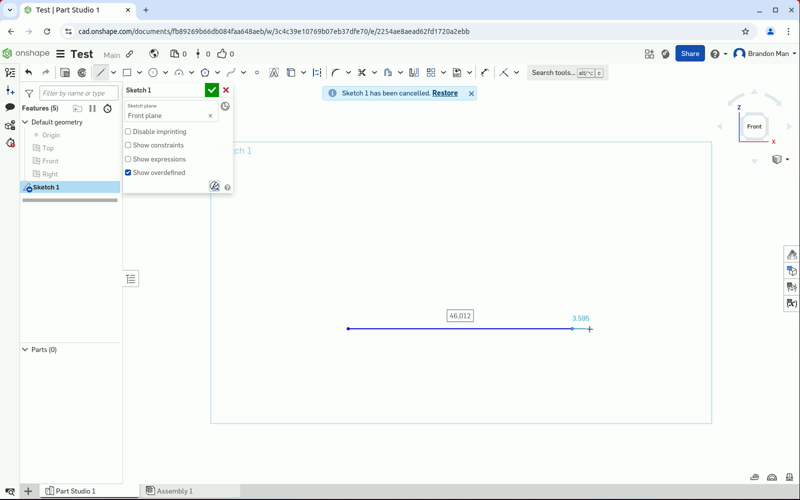
mouse_move(572, 283)
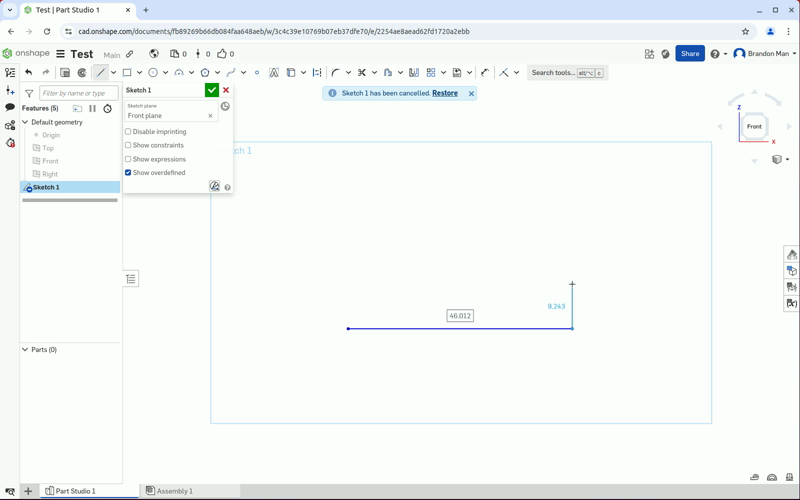
click(572, 283)
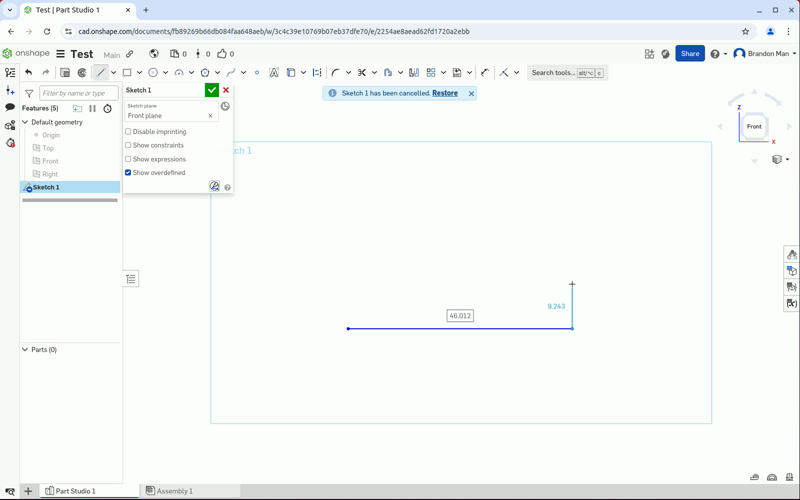
key_up(shift)
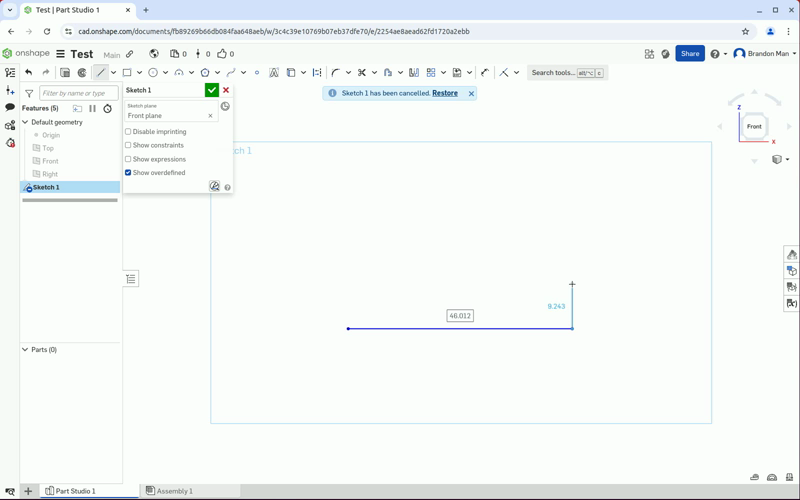
key_down(shift)
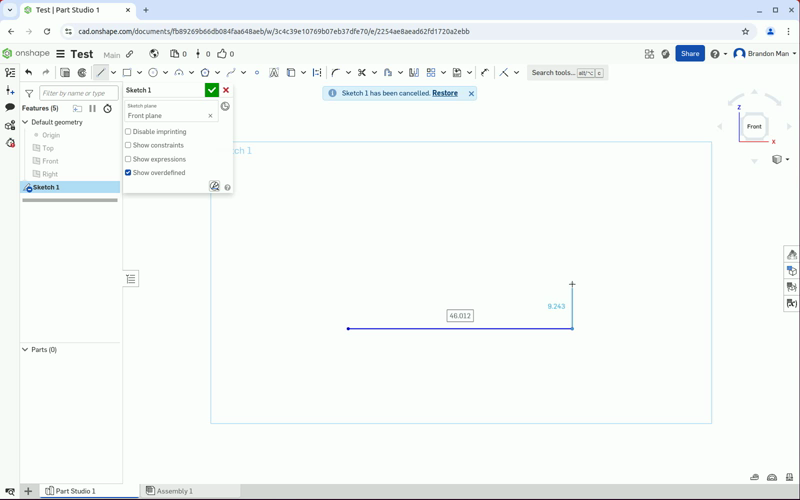
mouse_move(348, 283)
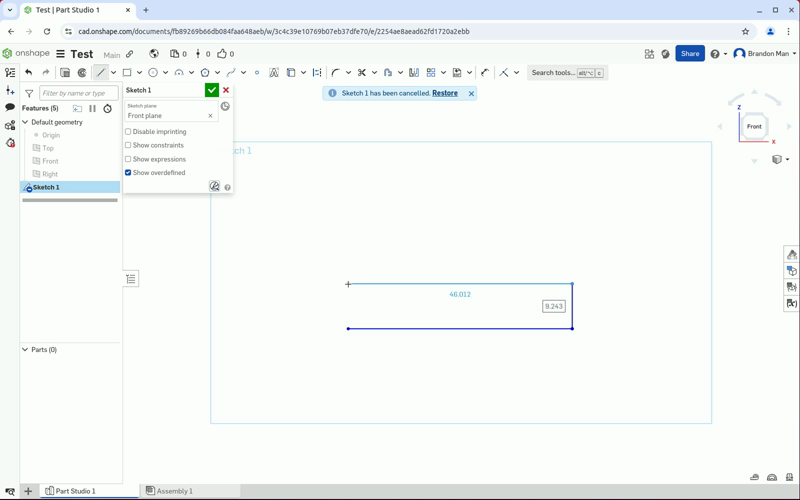
click(348, 283)
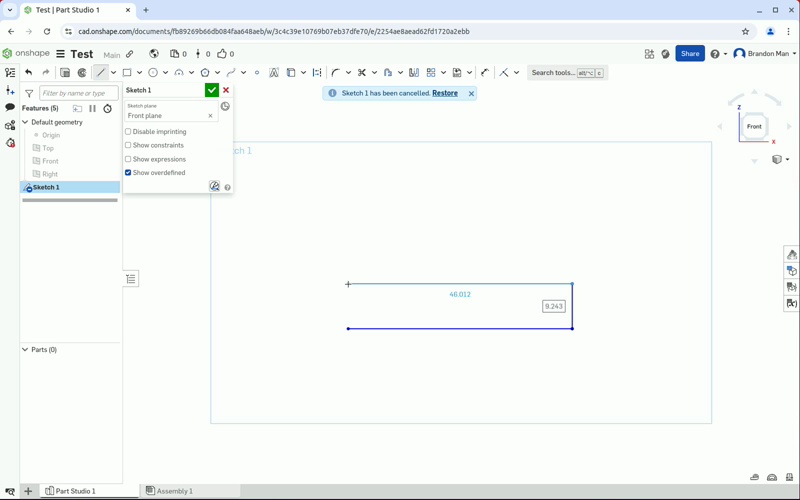
key_up(shift)
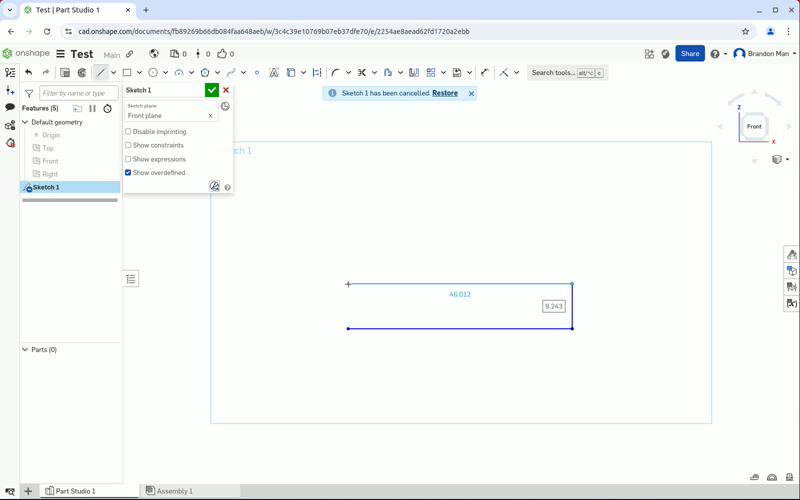
mouse_move(378, 283)
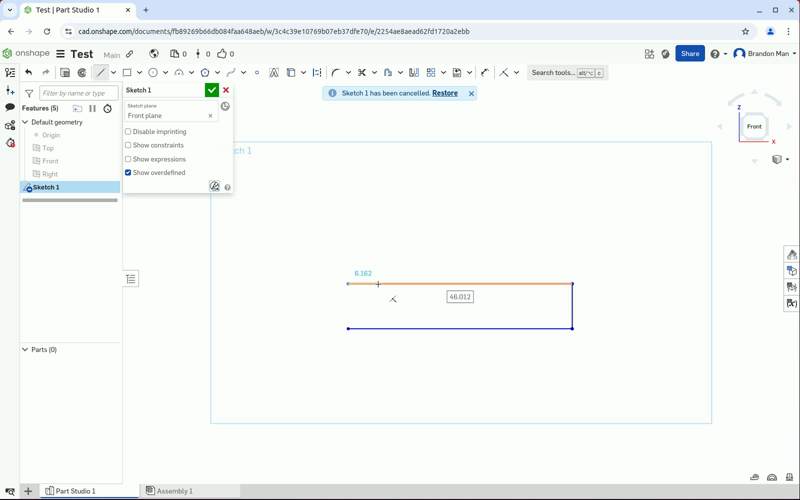
key_down(shift)
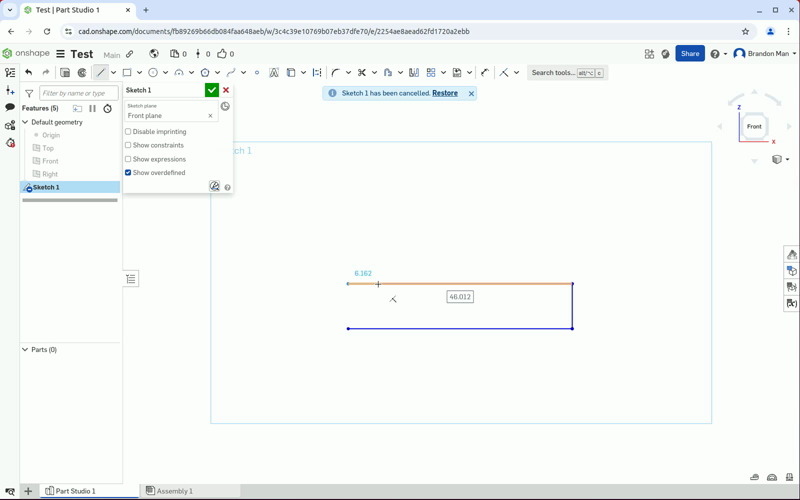
mouse_move(348, 328)
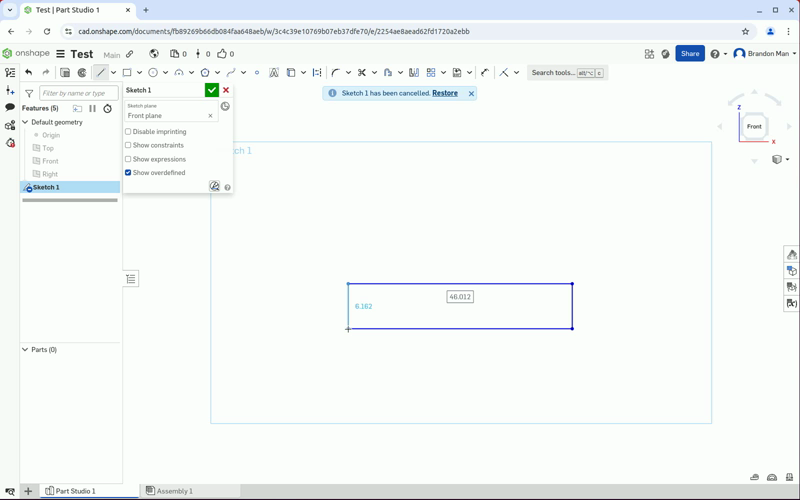
key_up(shift)
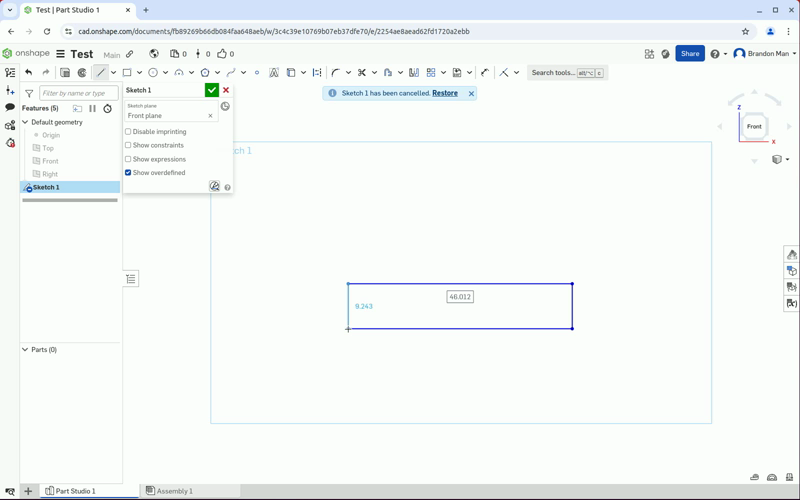
click(348, 328)
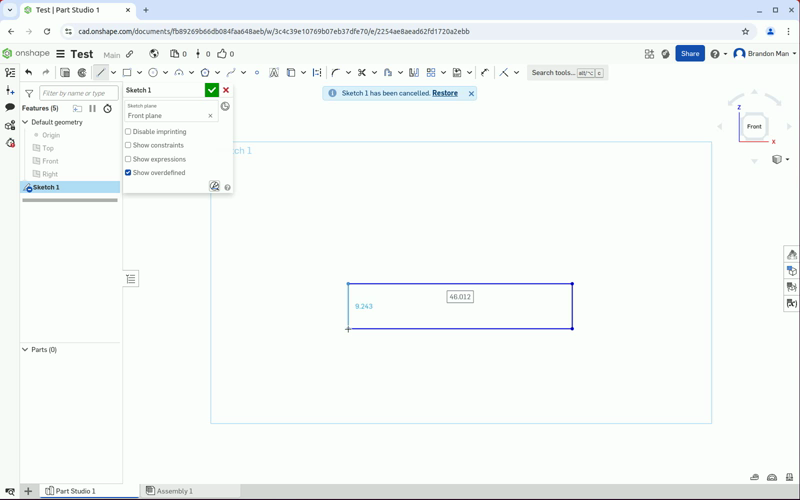
key(esc)
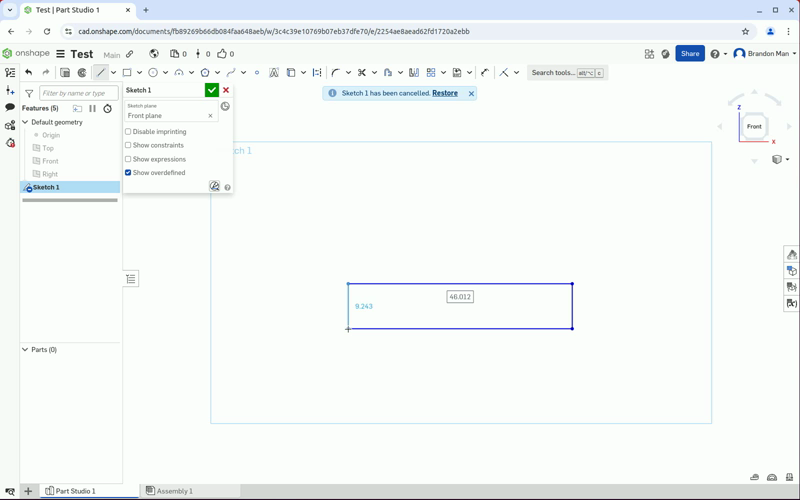
mouse_move(467, 297)
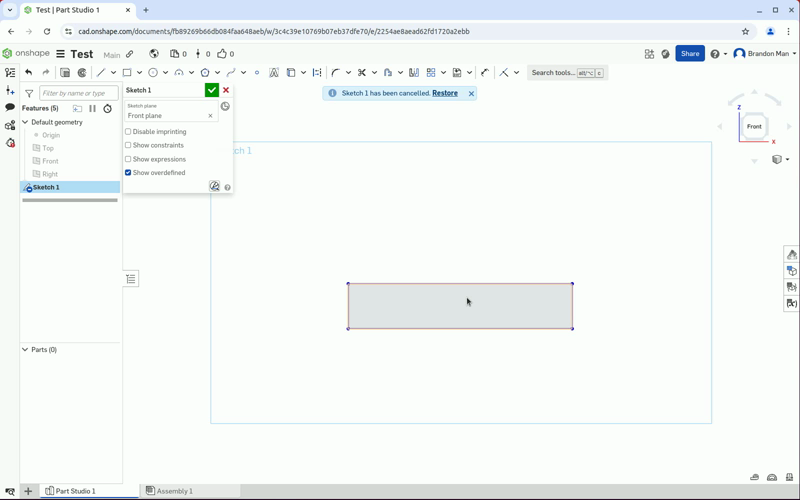
click(467, 297)
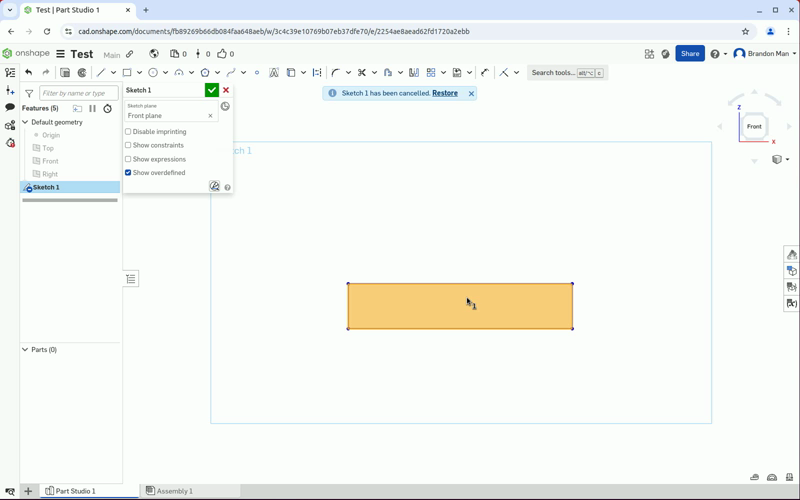
mouse_move(73, 352)
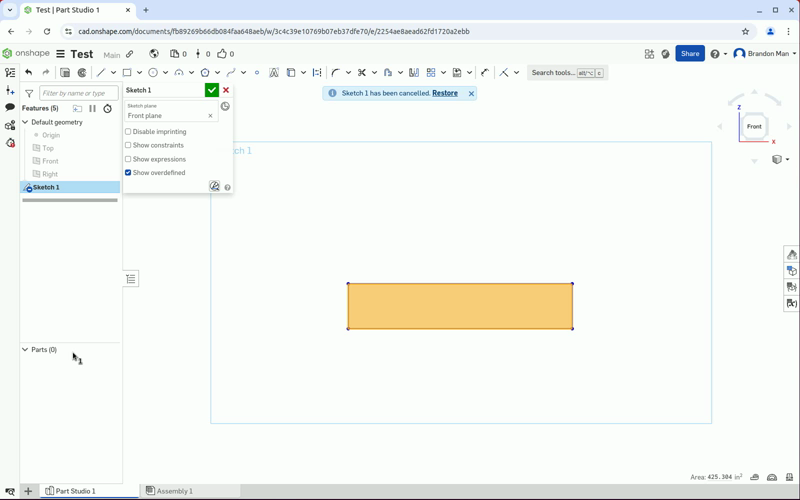
key(shift+y)
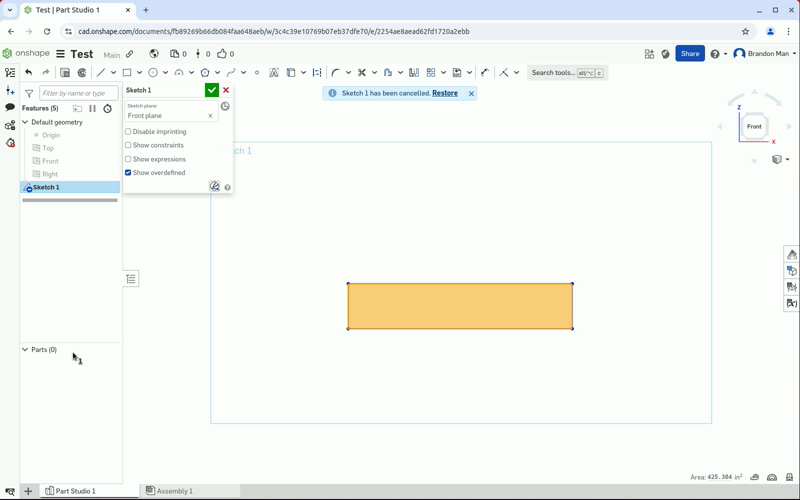
key(shift+e)
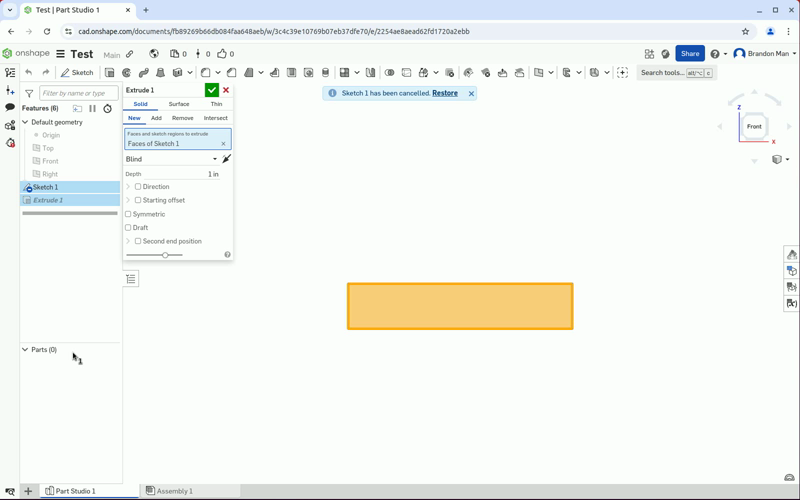
mouse_move(143, 106)
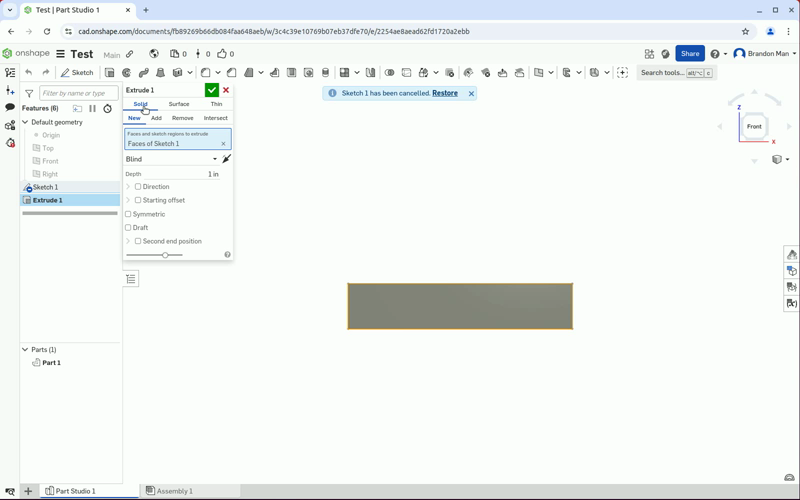
click(143, 106)
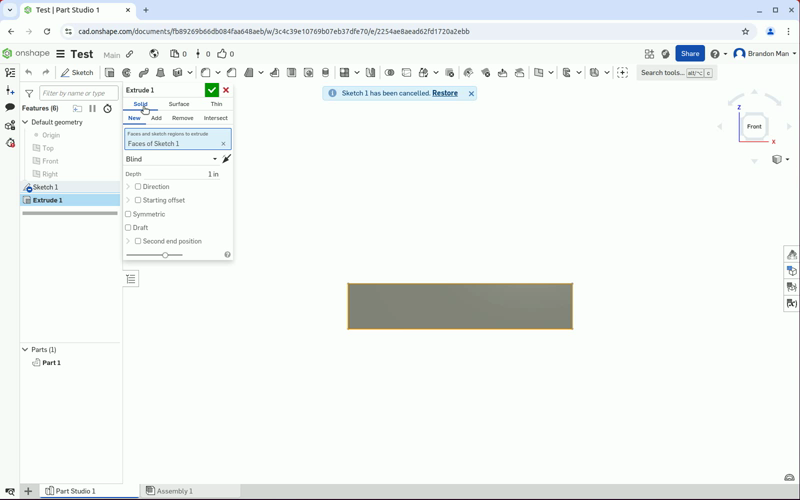
mouse_move(137, 120)
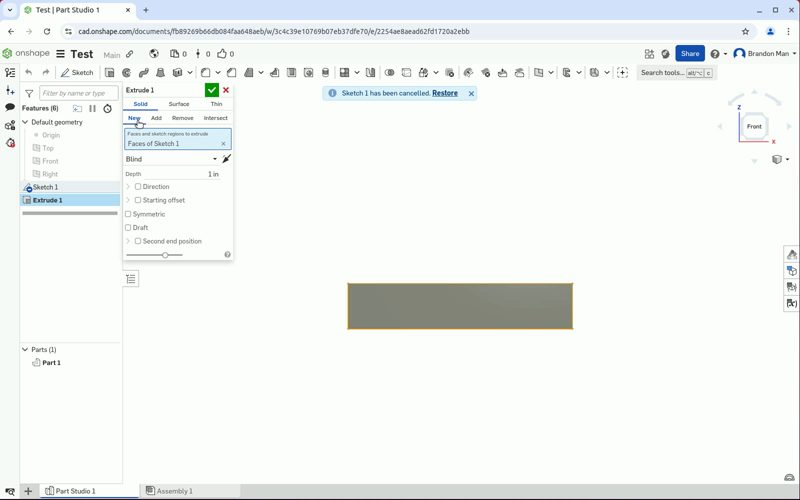
click(137, 120)
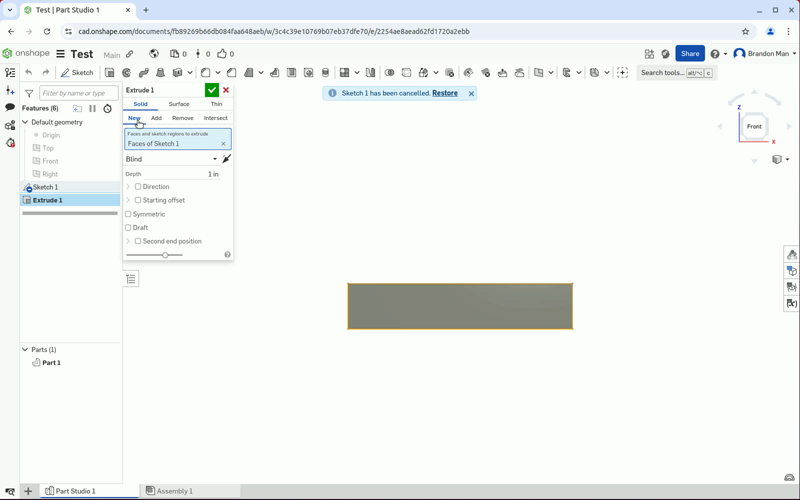
key(tab, 4)
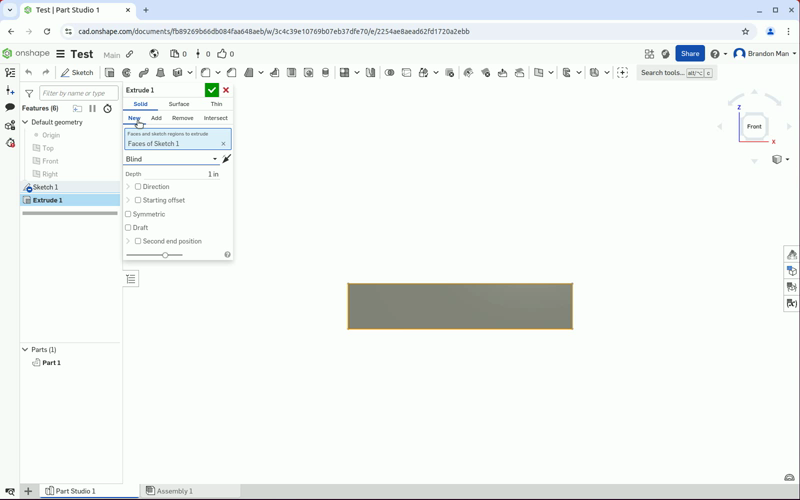
text(0.963)
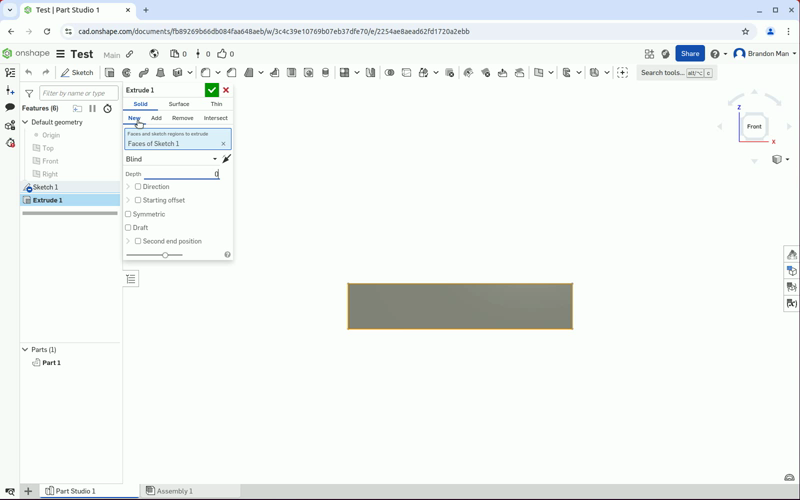
key(enter)
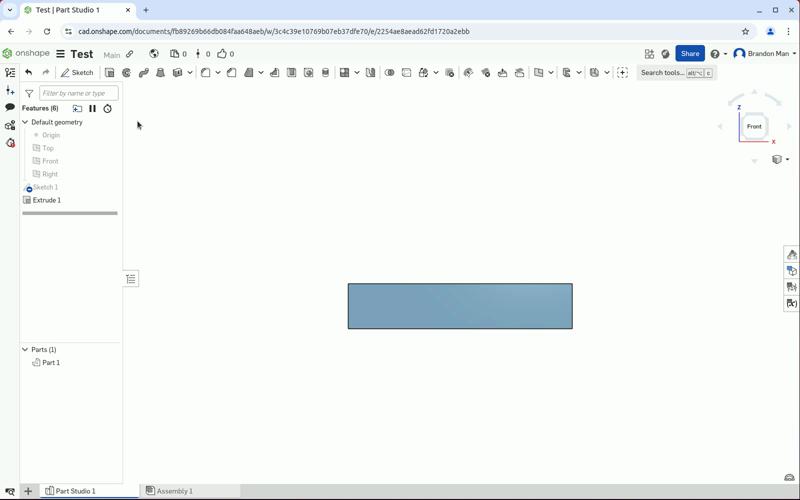
key(shift+h)
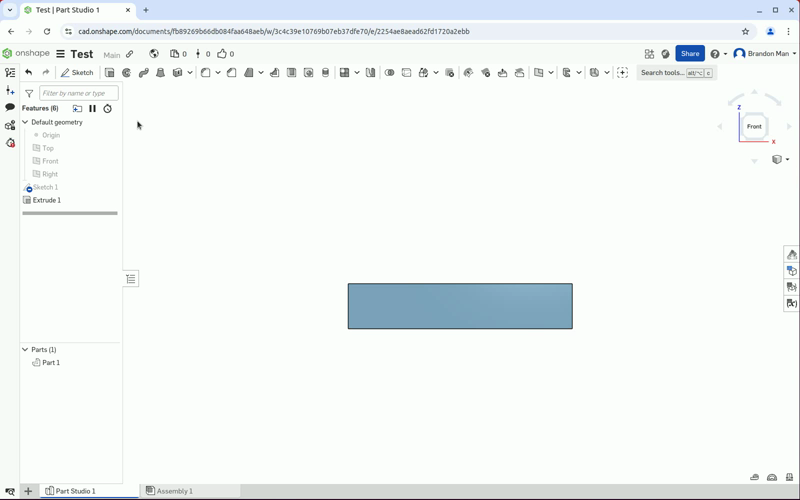
key(shift+h)
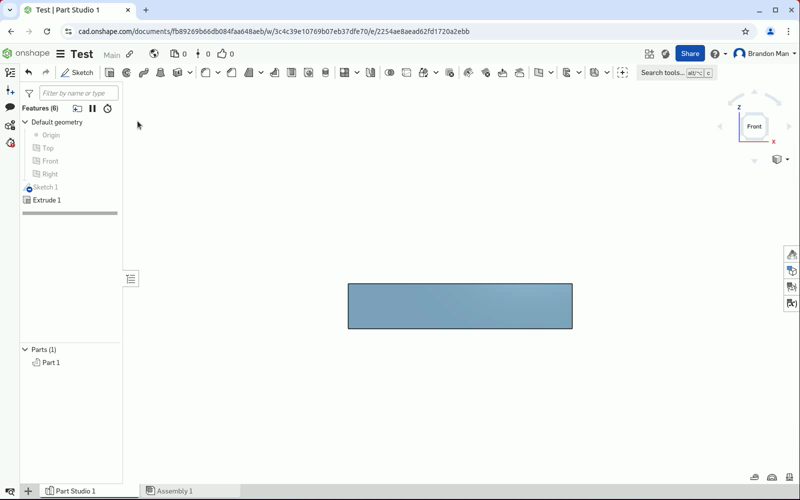
mouse_move(73, 189)
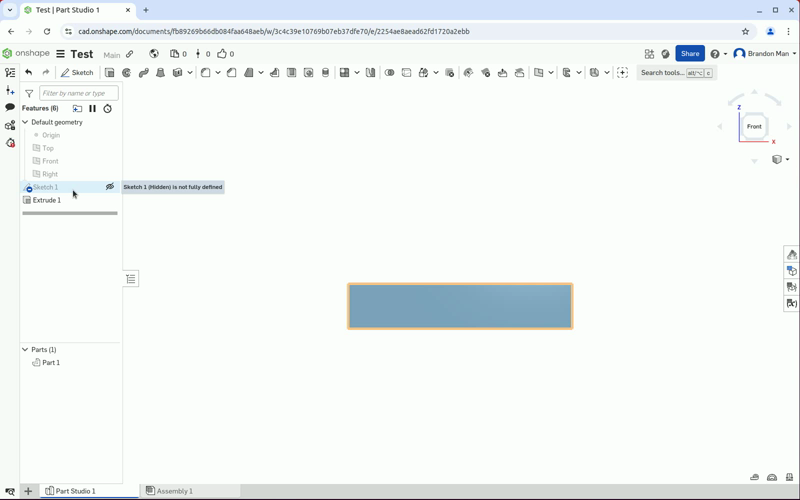
click(73, 189)
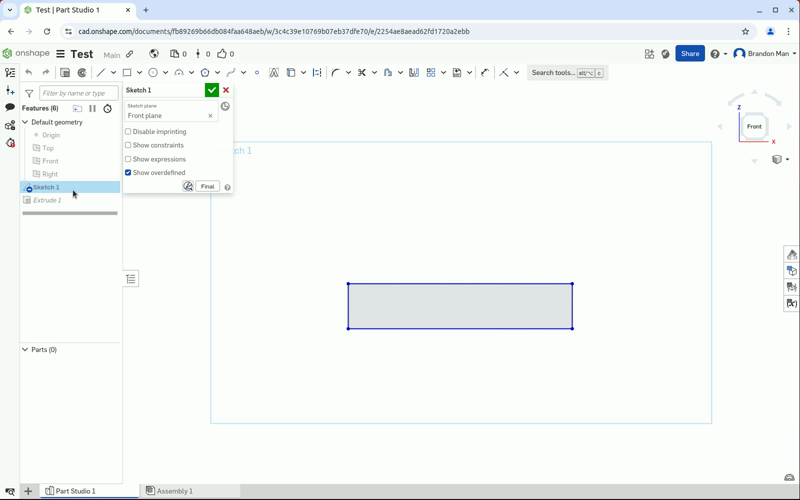
mouse_move(229, 92)
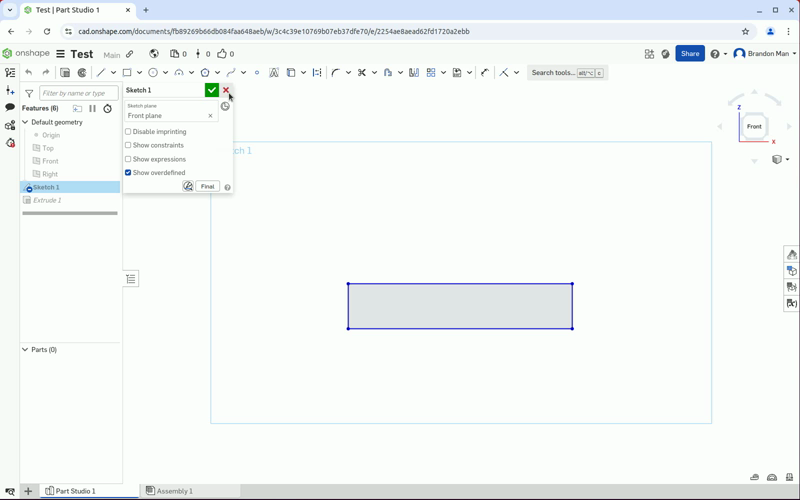
click(229, 92)
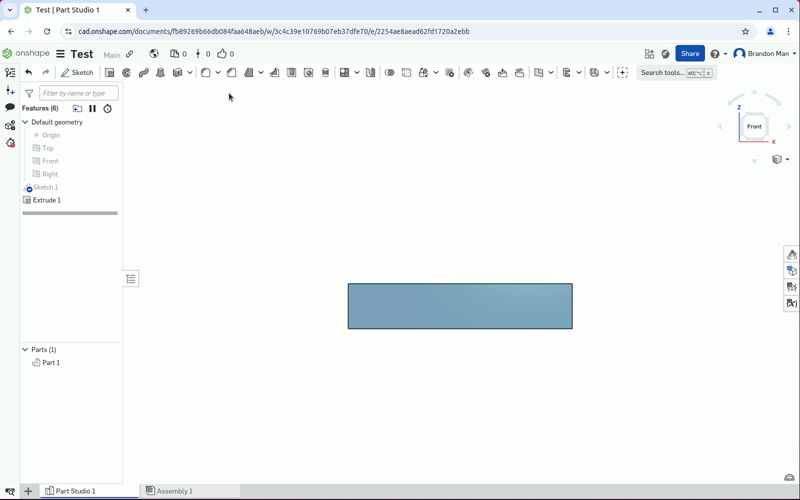
mouse_move(541, 75)
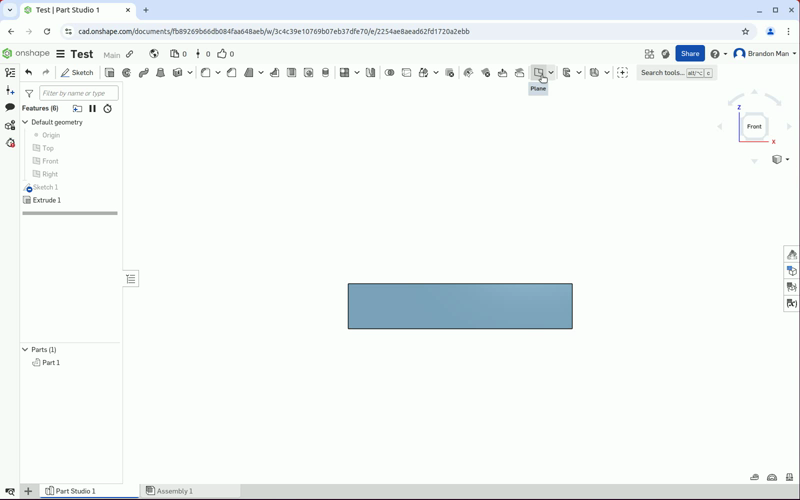
click(541, 75)
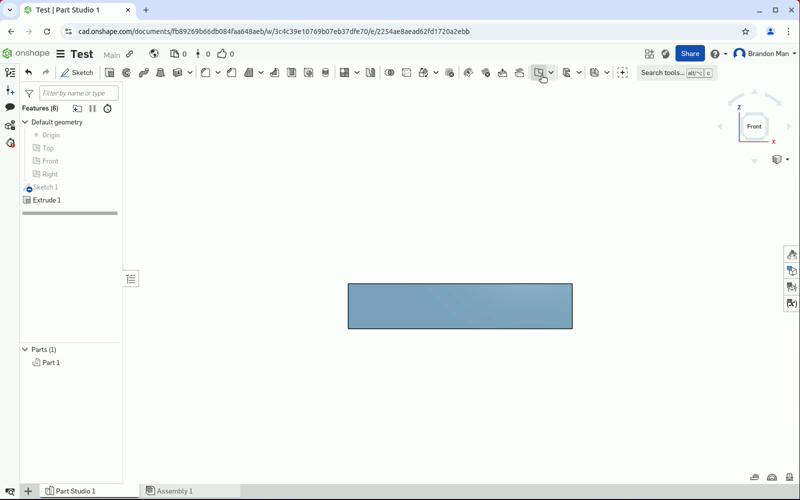
mouse_move(73, 163)
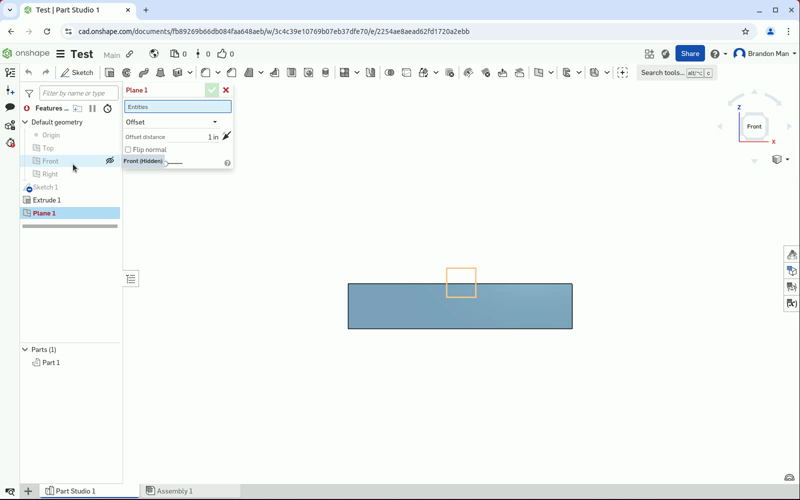
click(73, 163)
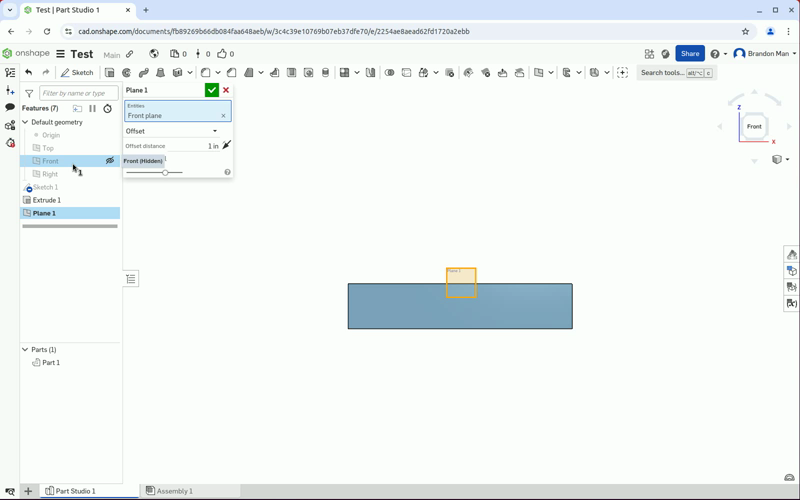
key(tab, 2)
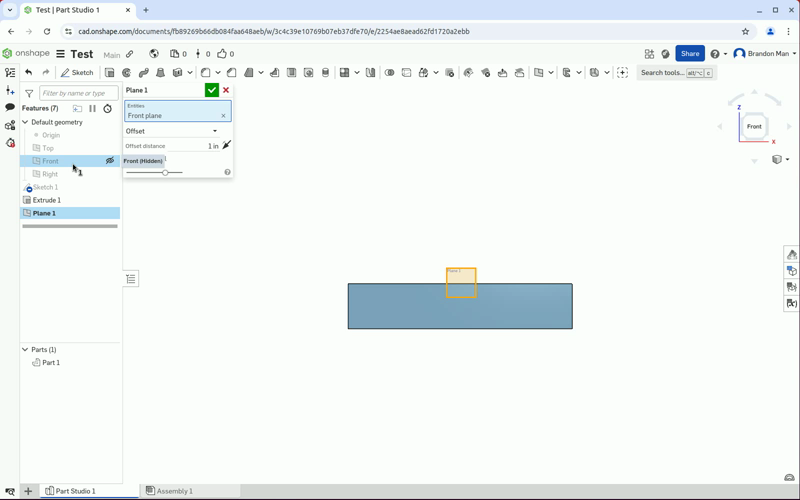
text(0.955)
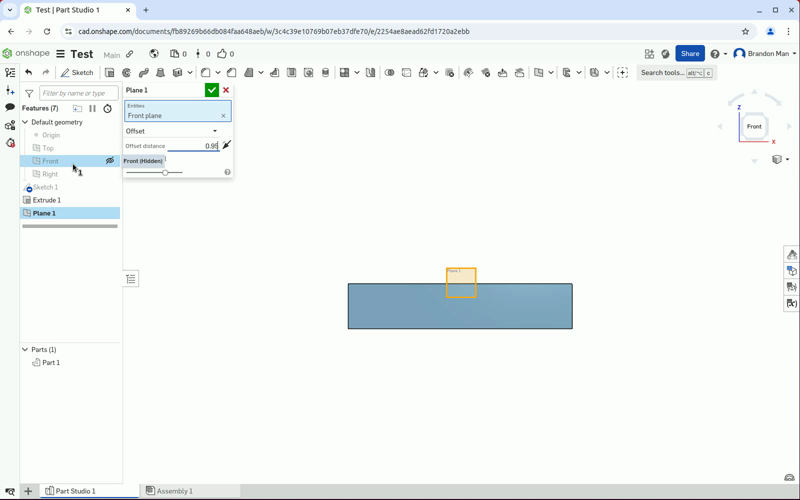
key(enter, 2)
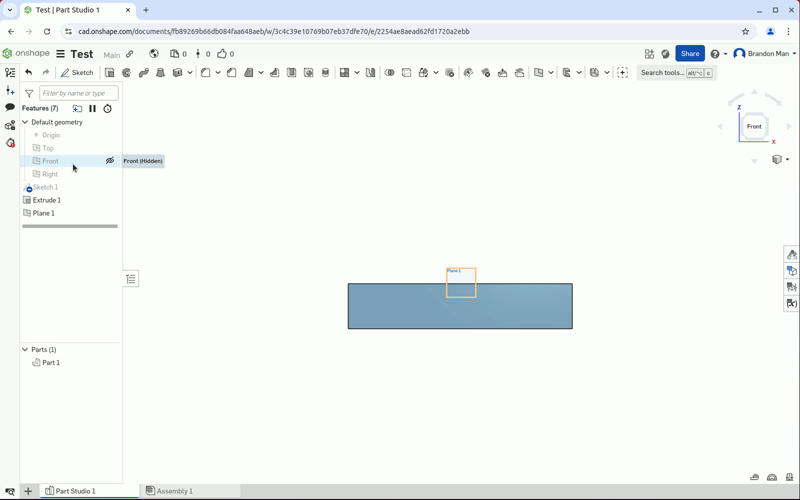
key(shift+s)
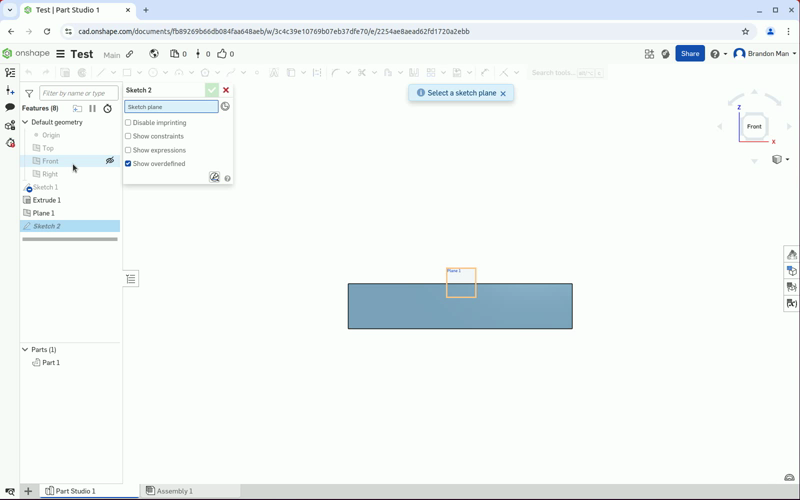
mouse_move(73, 215)
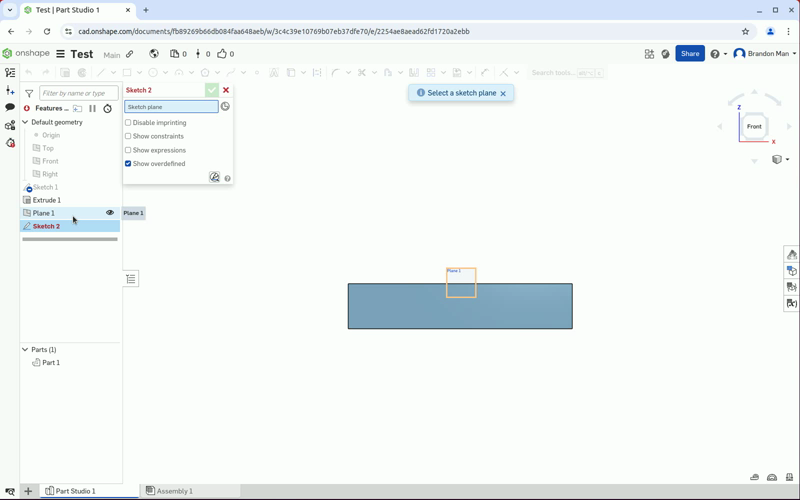
click(73, 215)
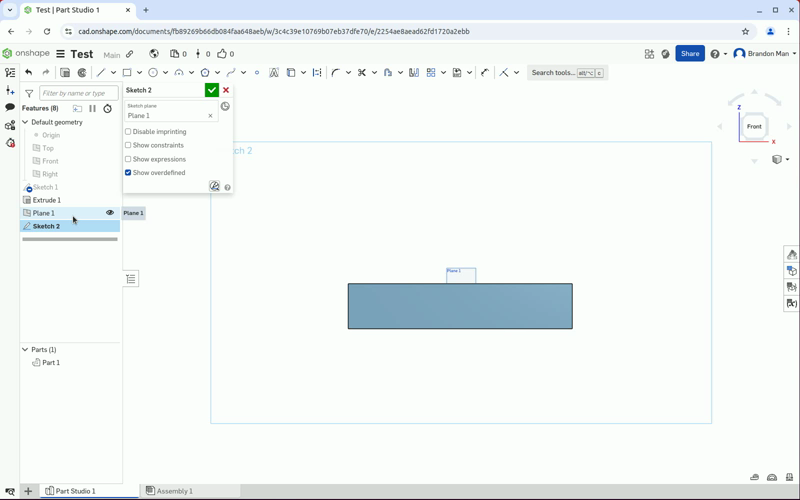
mouse_move(73, 352)
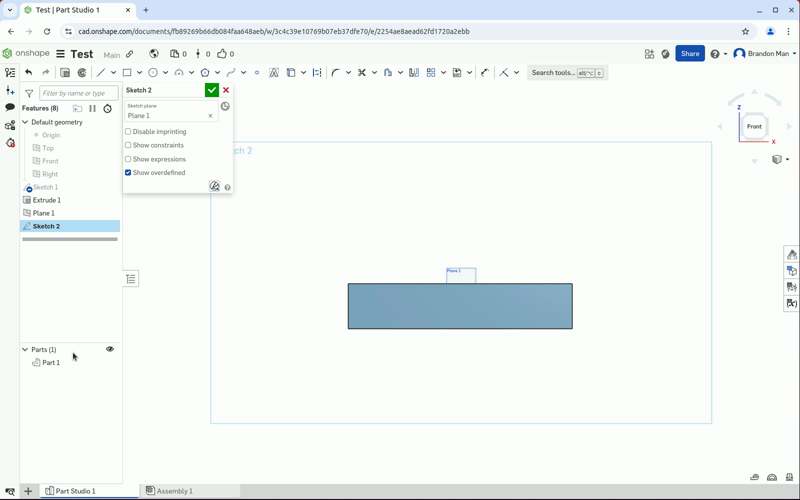
key(y)
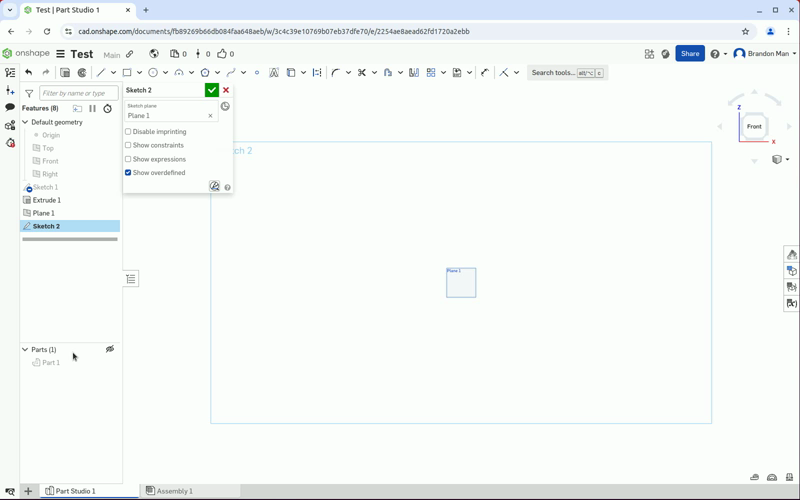
key(l)
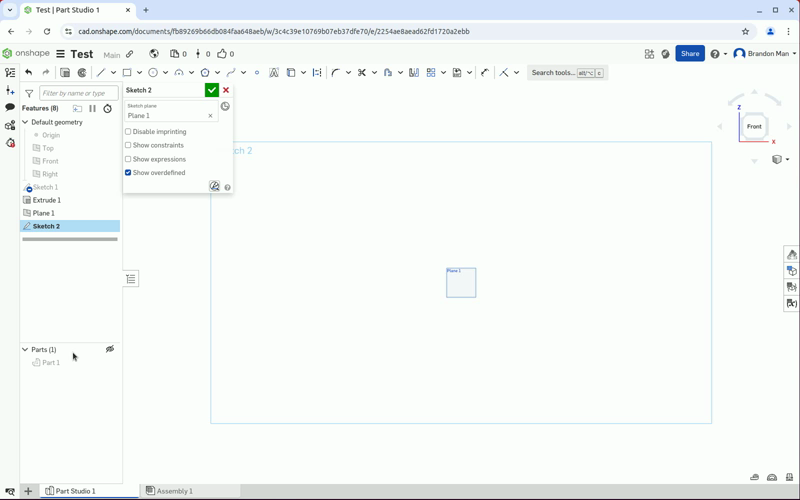
key_down(shift)
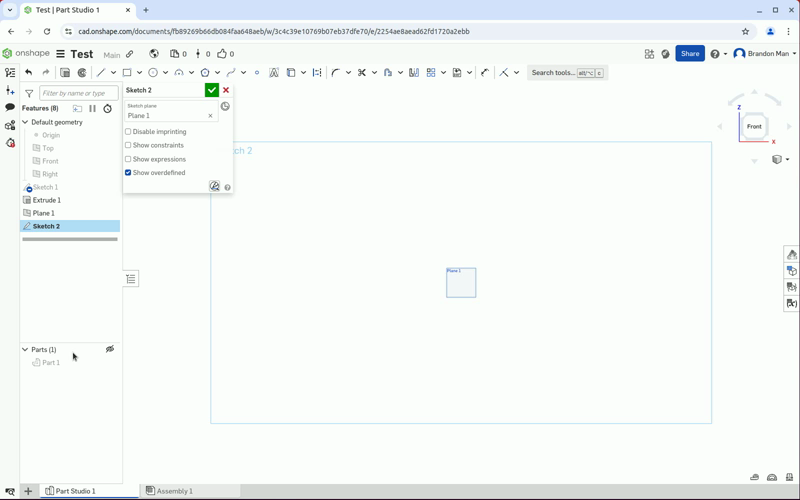
mouse_move(348, 320)
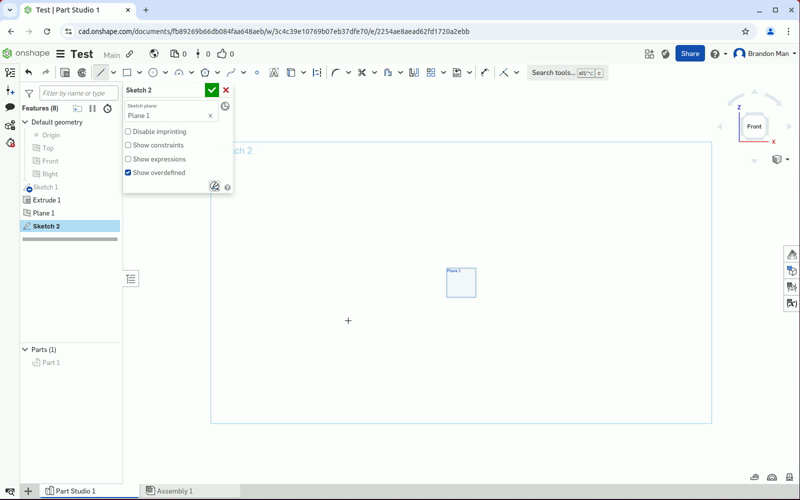
click(348, 320)
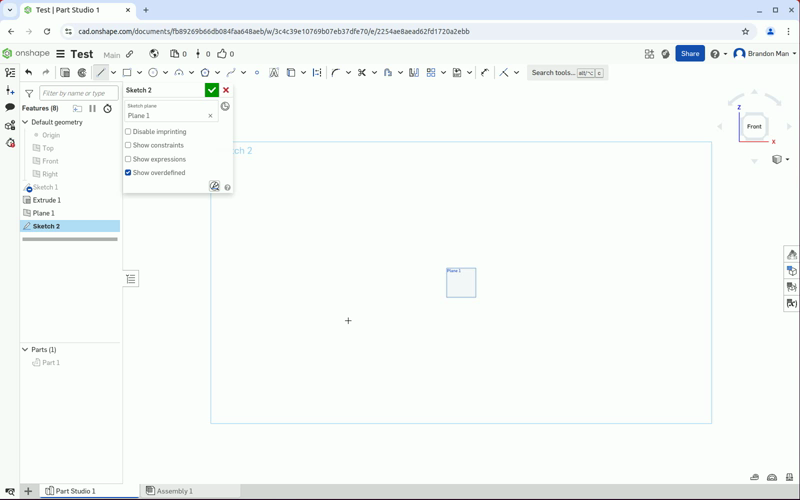
key_up(shift)
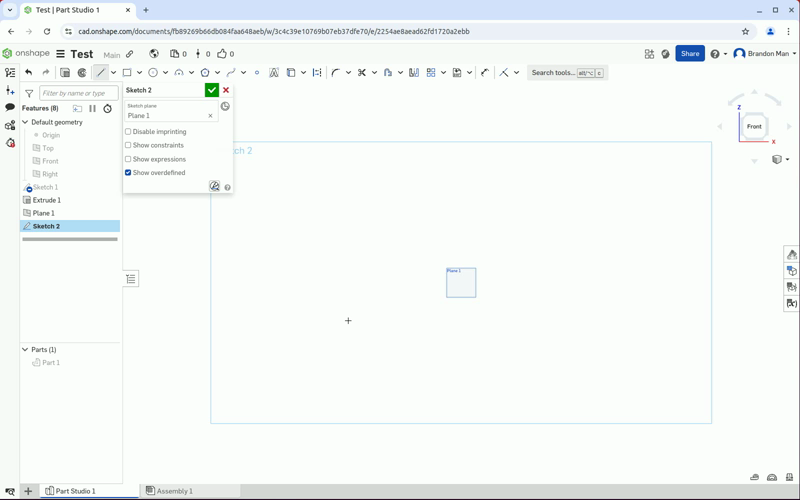
key_down(shift)
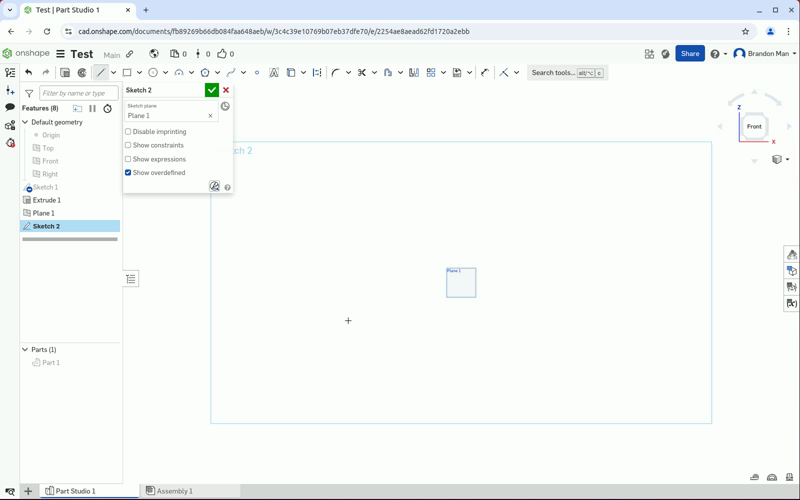
mouse_move(572, 320)
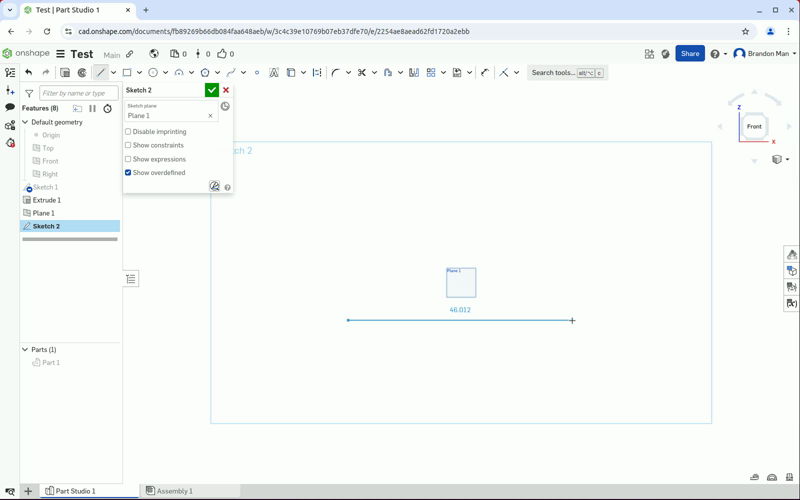
click(572, 320)
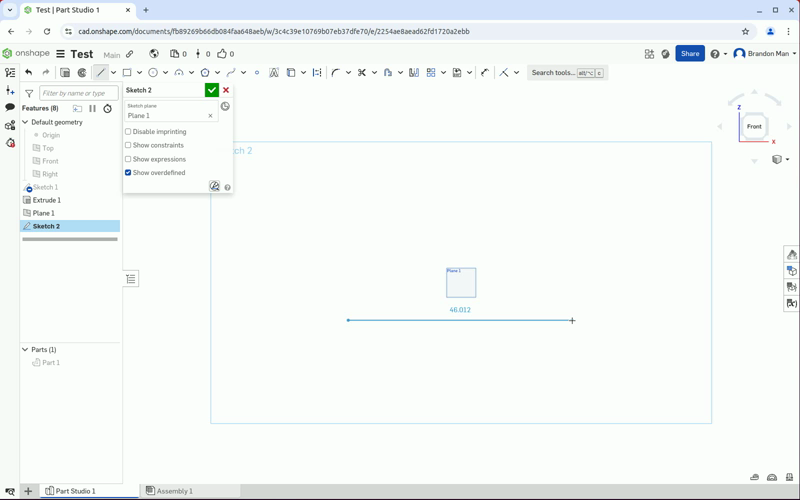
key_up(shift)
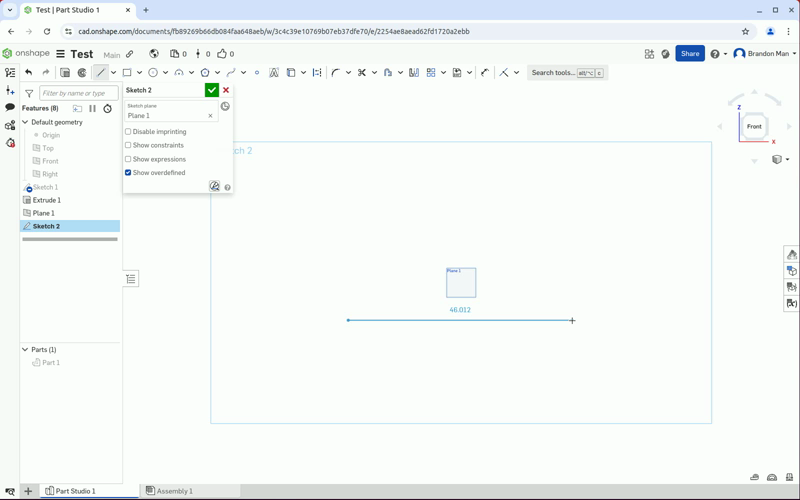
key_down(shift)
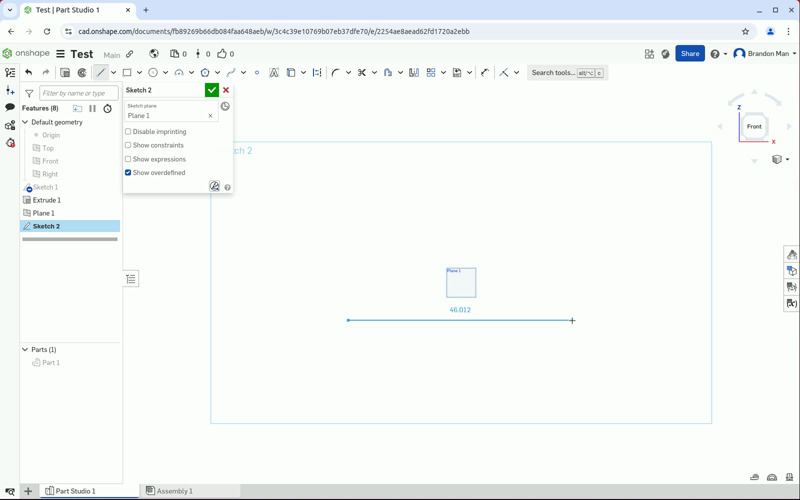
mouse_move(589, 320)
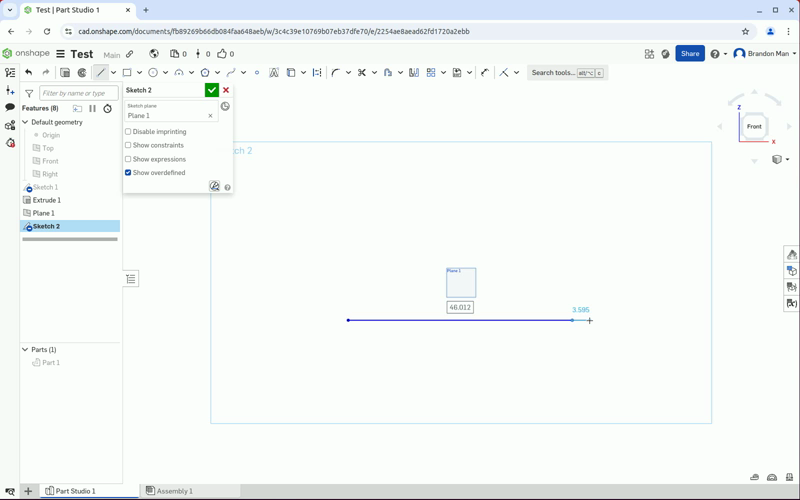
mouse_move(572, 315)
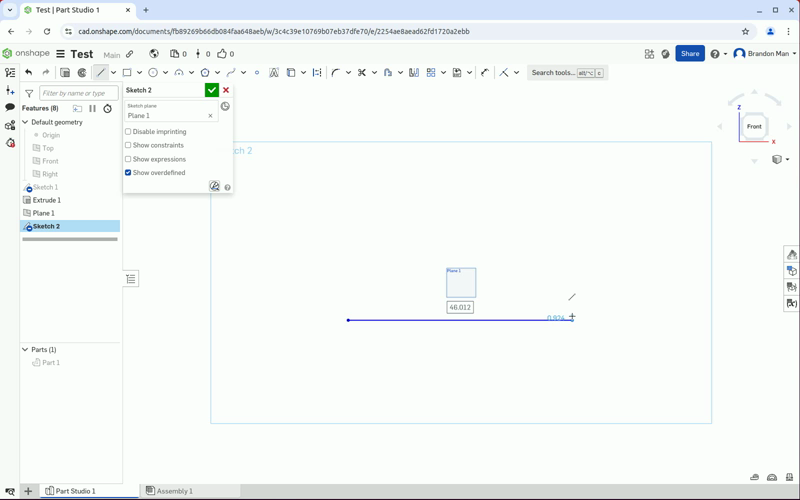
scroll(6)
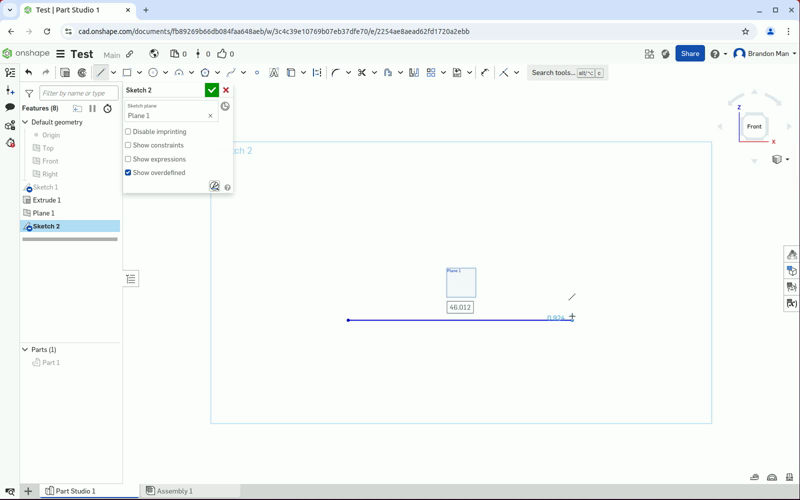
scroll(6)
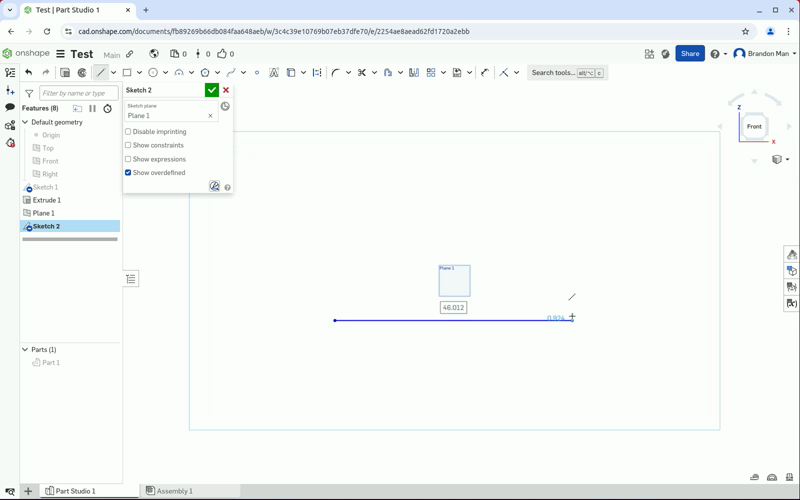
scroll(6)
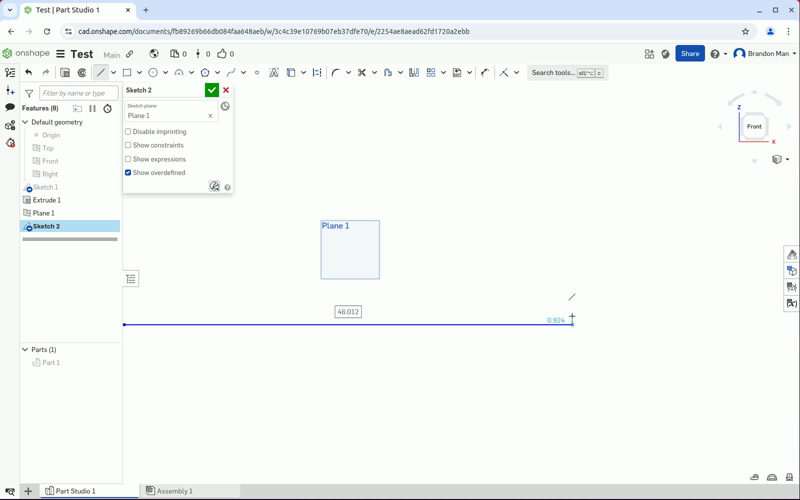
scroll(6)
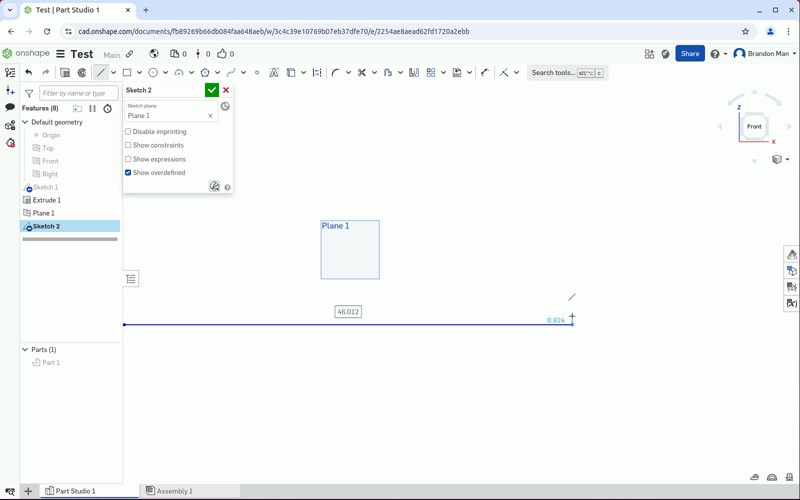
scroll(6)
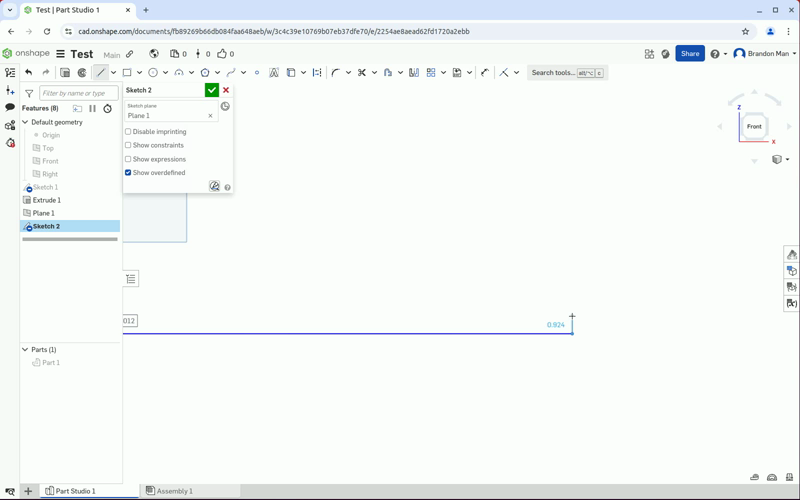
scroll(6)
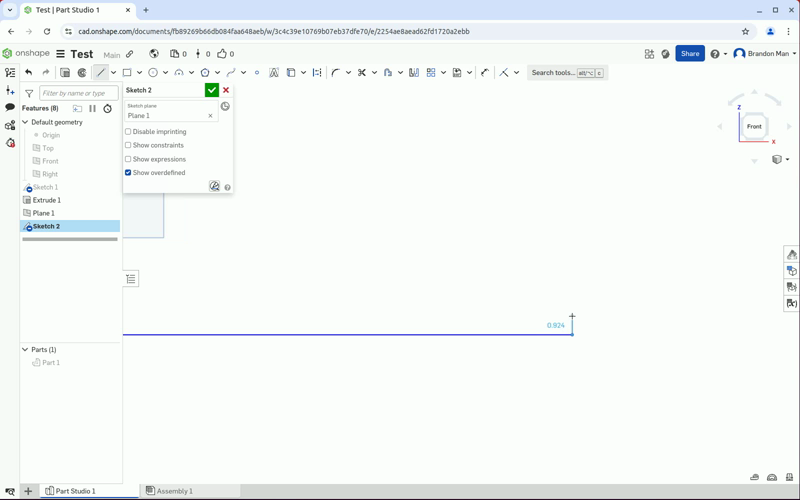
scroll(6)
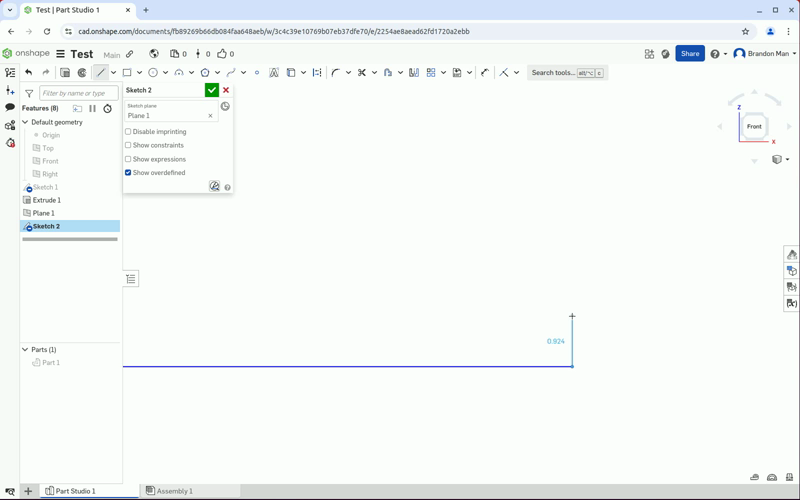
click(572, 315)
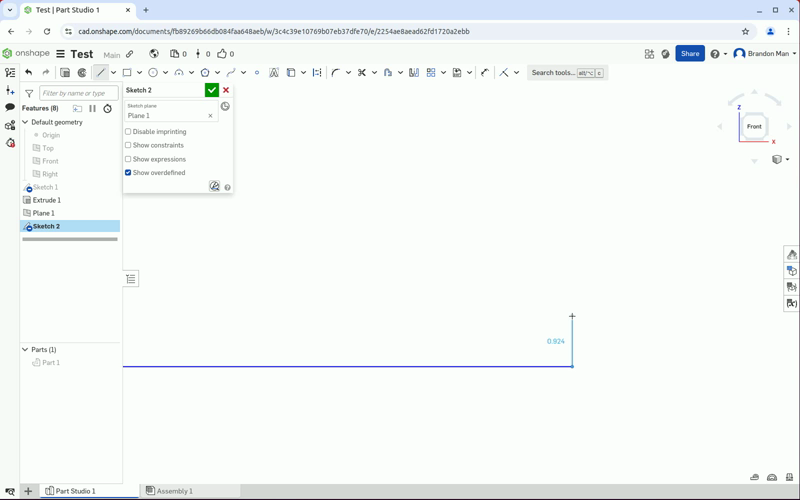
scroll(-6)
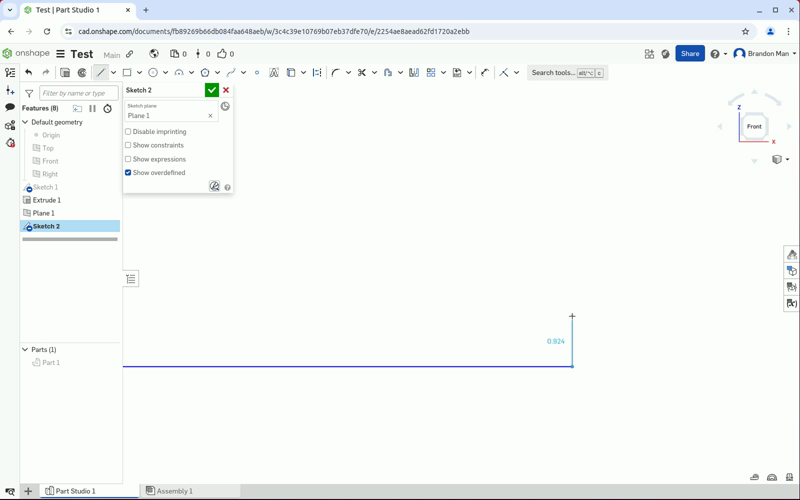
scroll(-6)
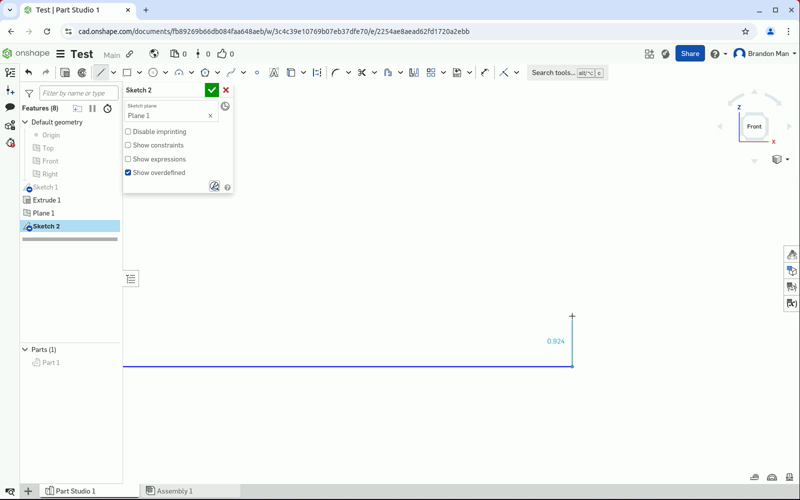
scroll(-6)
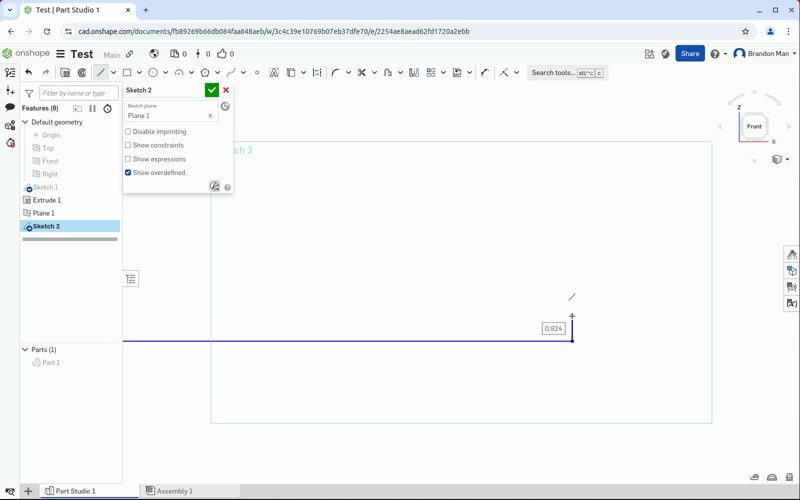
scroll(-6)
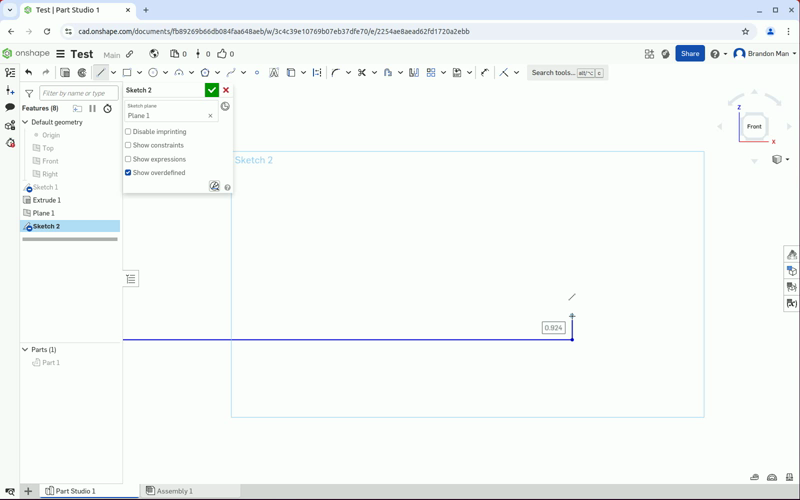
scroll(-6)
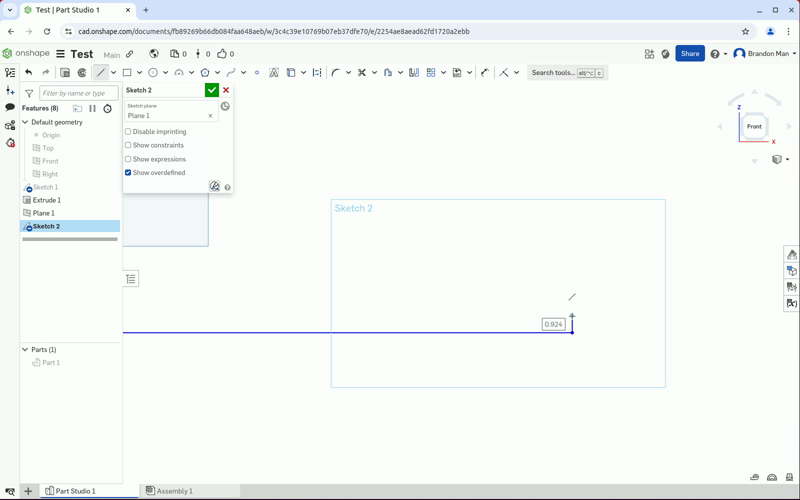
scroll(-6)
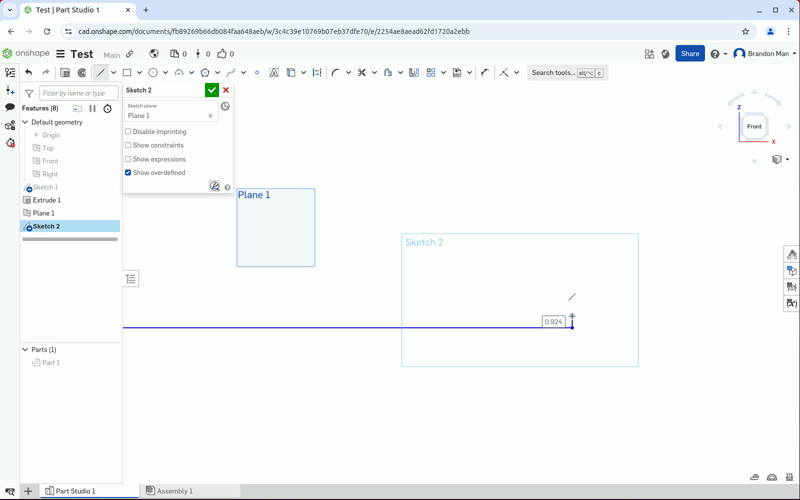
scroll(-6)
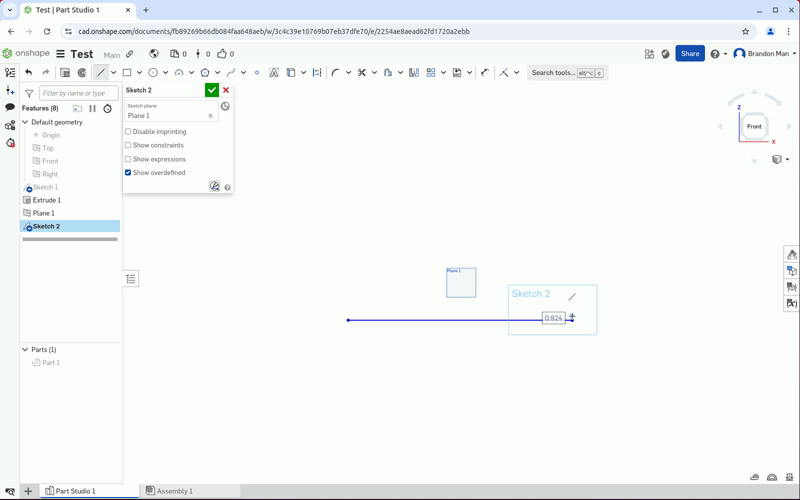
key_up(shift)
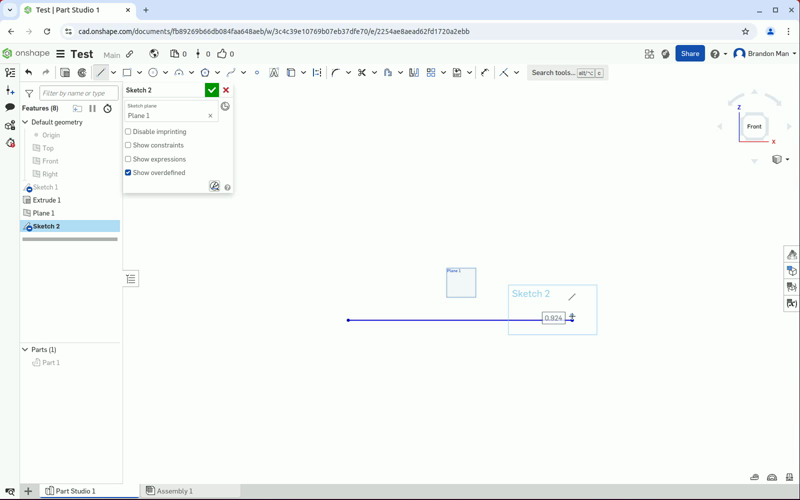
key_down(shift)
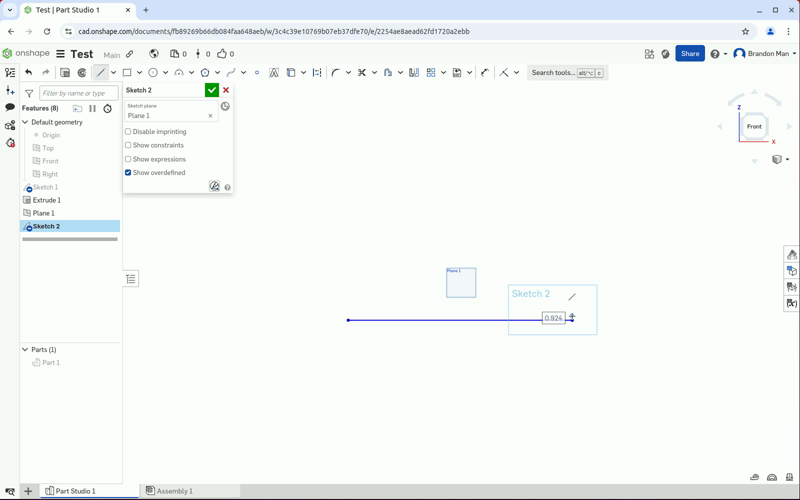
mouse_move(348, 315)
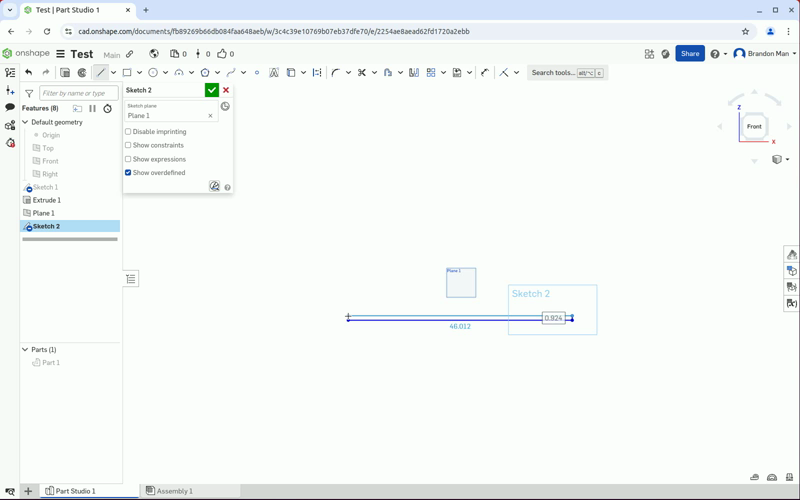
click(348, 315)
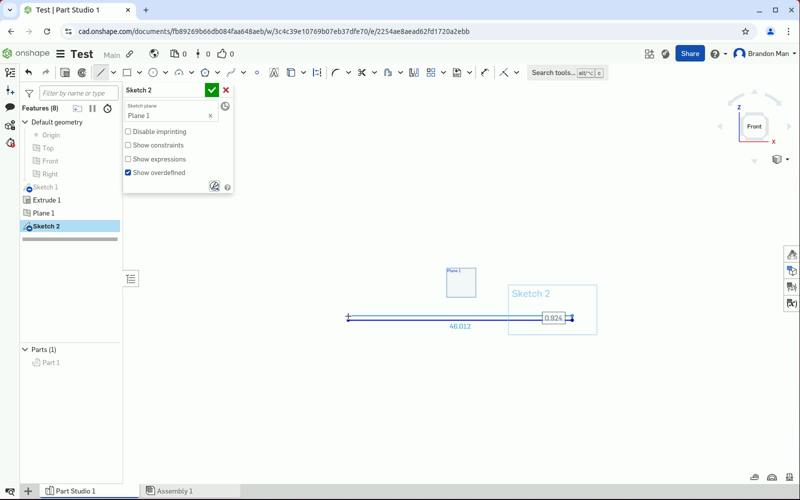
key_up(shift)
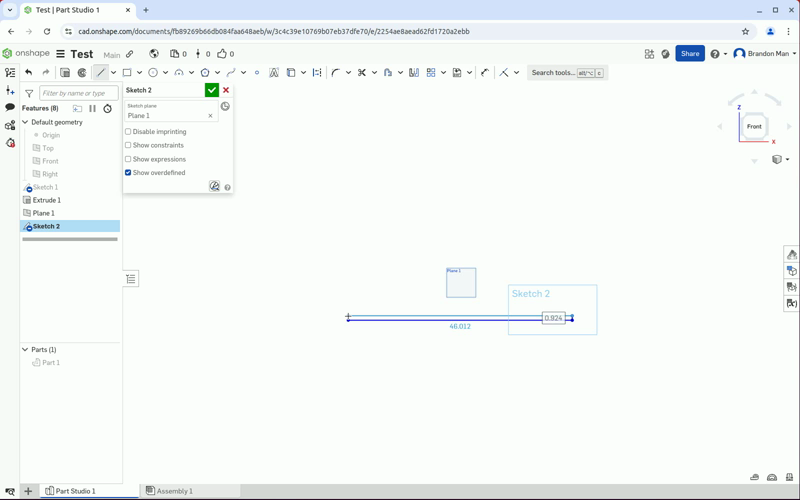
mouse_move(378, 315)
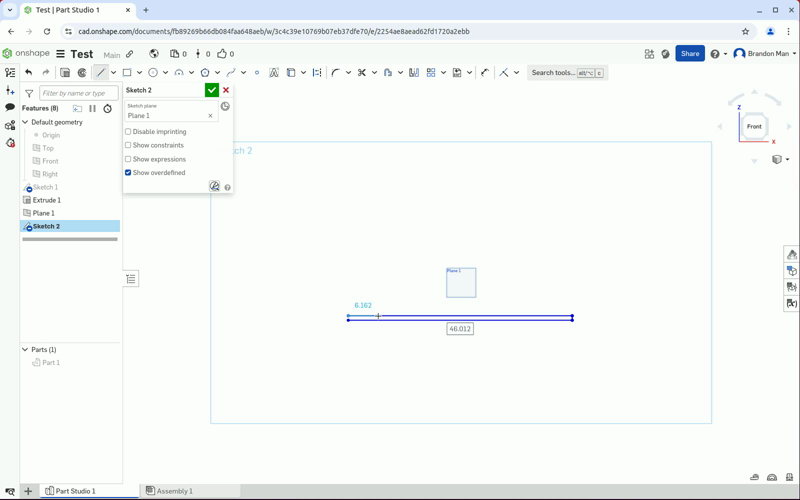
key_down(shift)
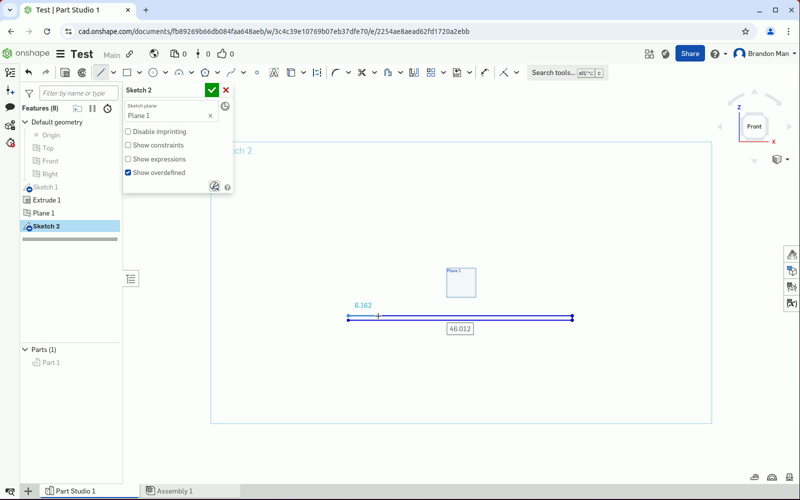
mouse_move(348, 320)
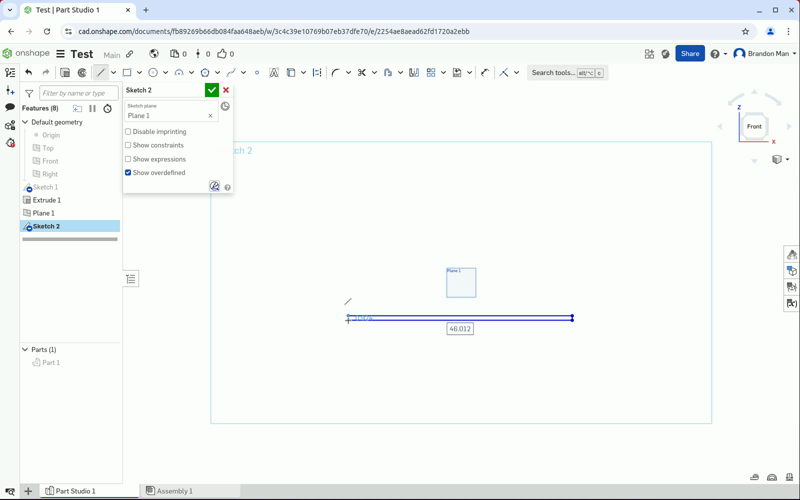
scroll(6)
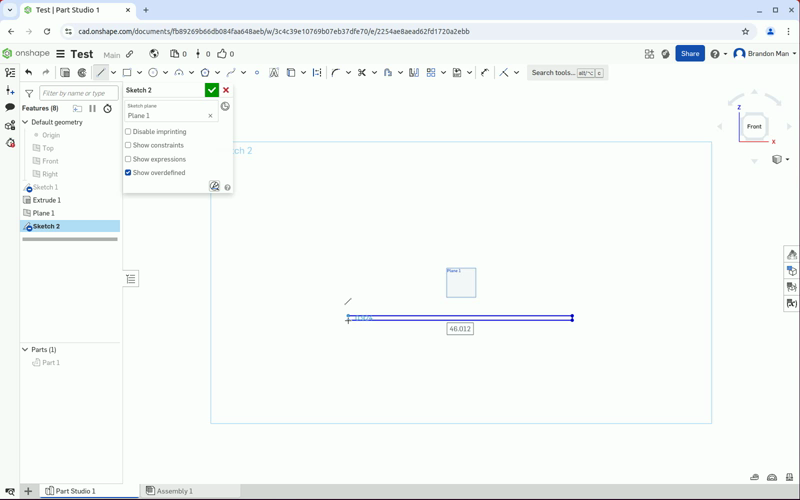
scroll(6)
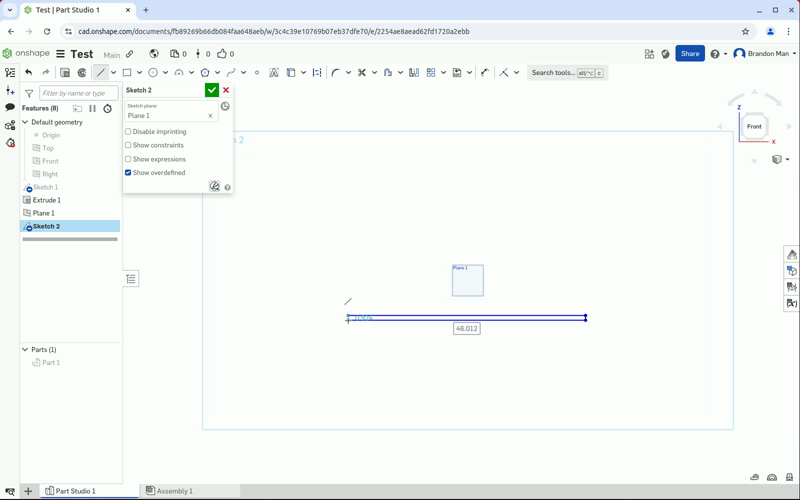
scroll(6)
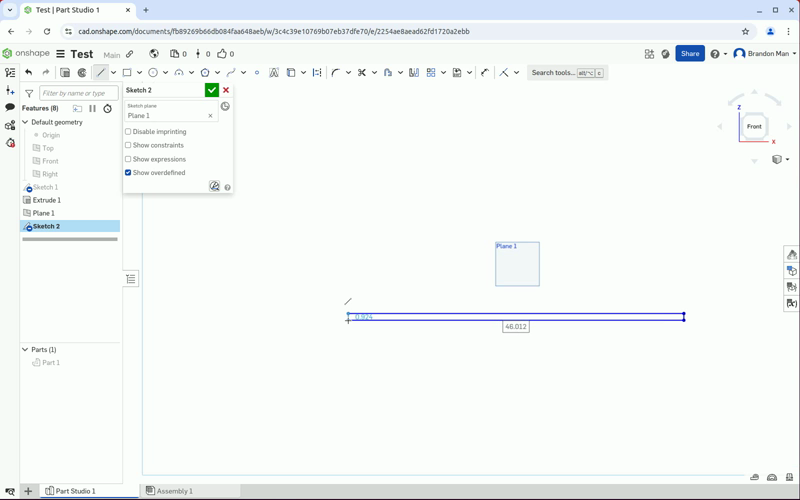
scroll(6)
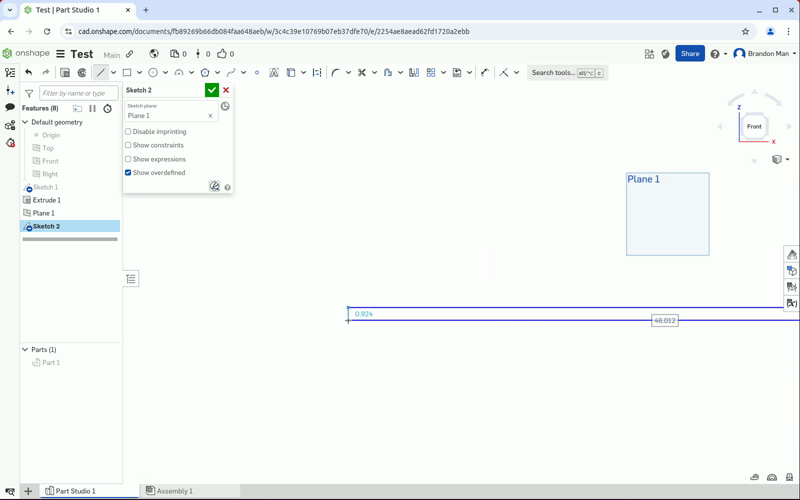
scroll(6)
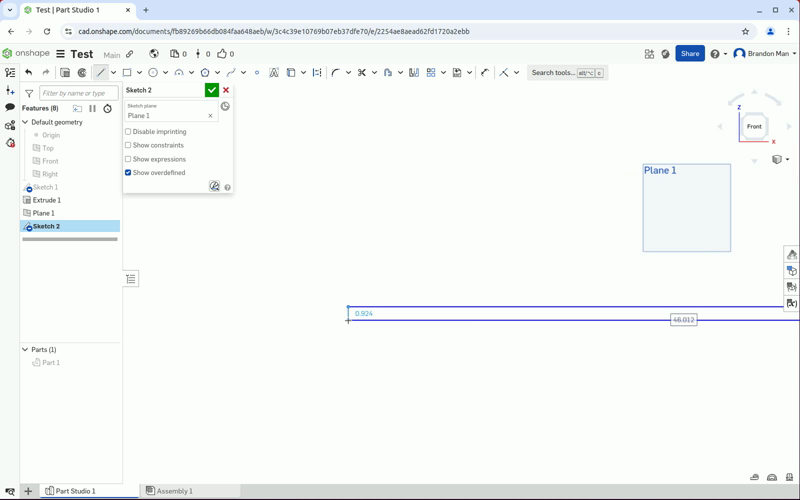
scroll(6)
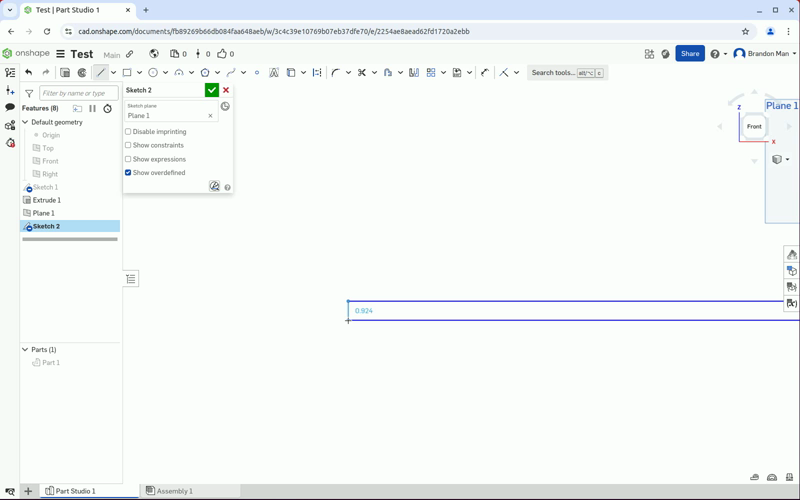
scroll(6)
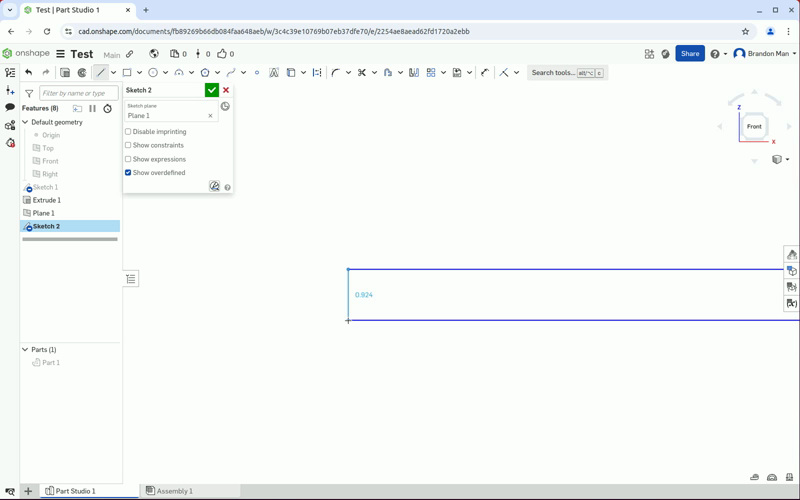
key_up(shift)
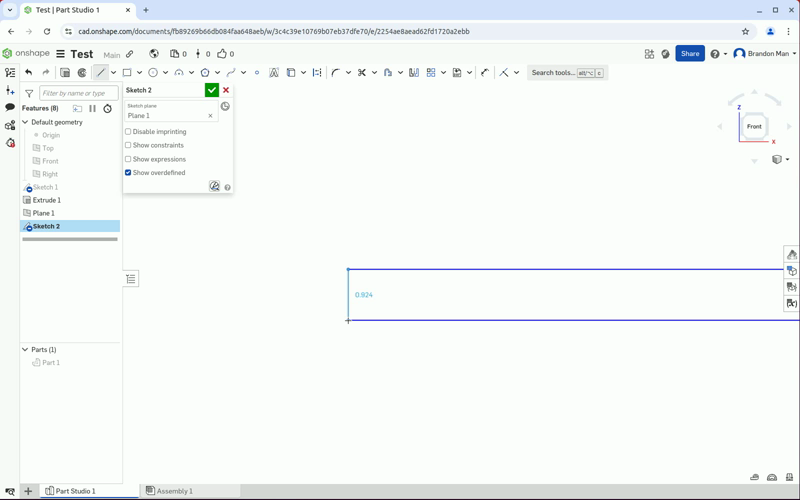
click(348, 320)
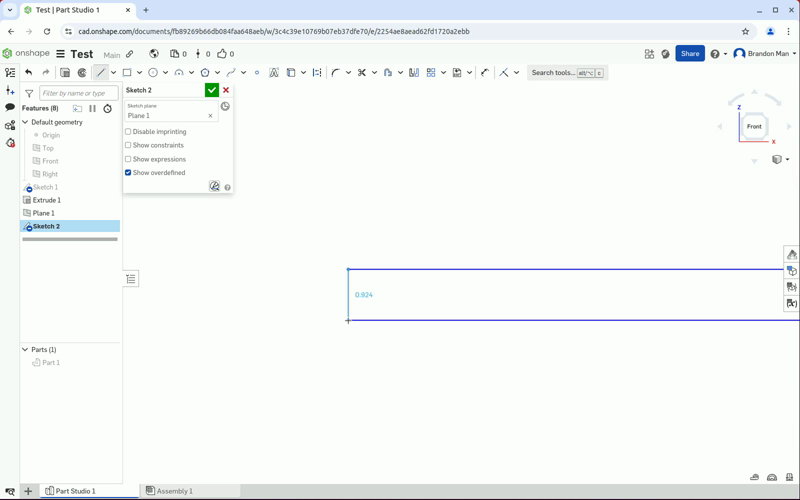
scroll(-6)
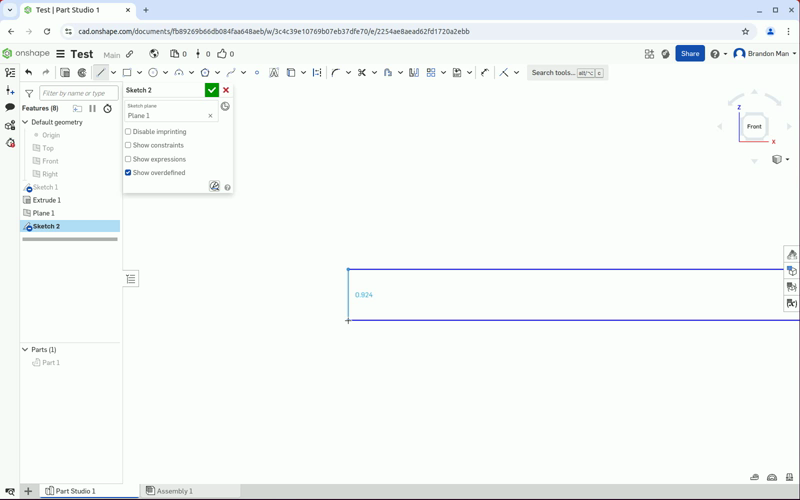
scroll(-6)
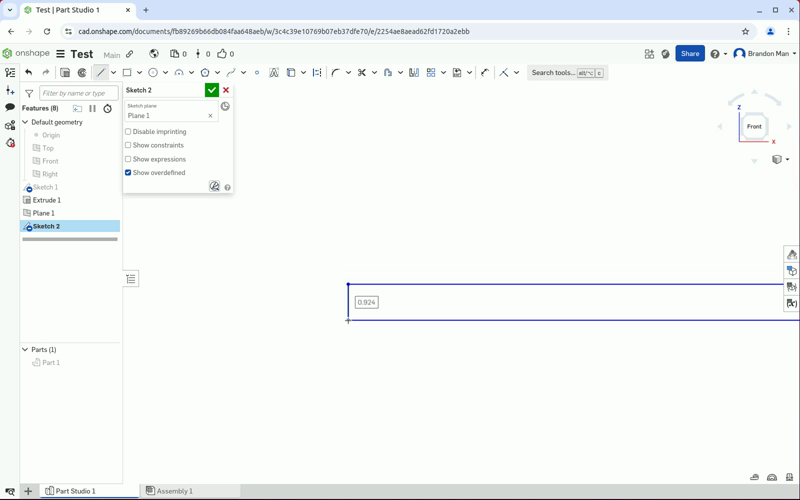
scroll(-6)
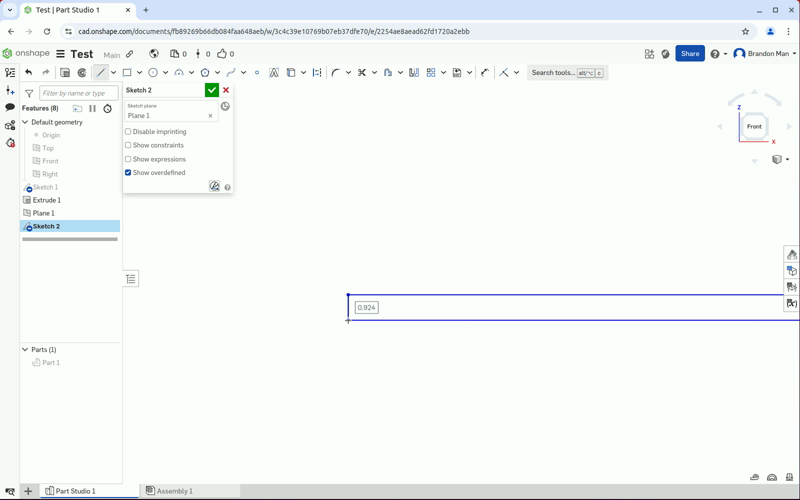
scroll(-6)
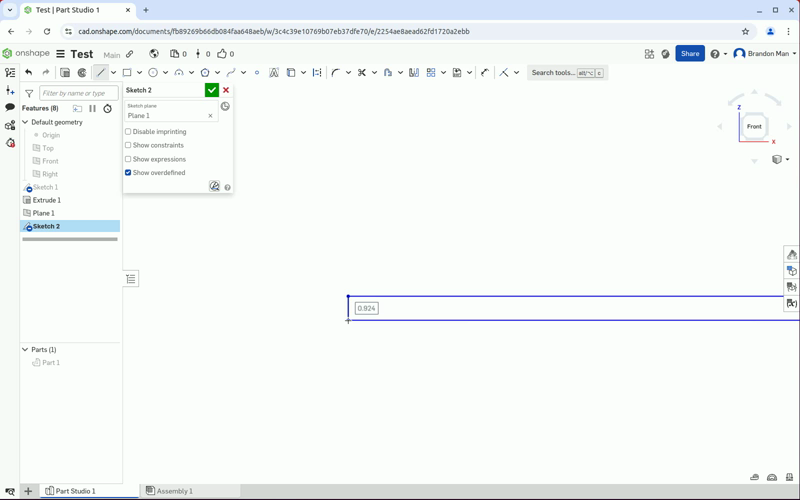
scroll(-6)
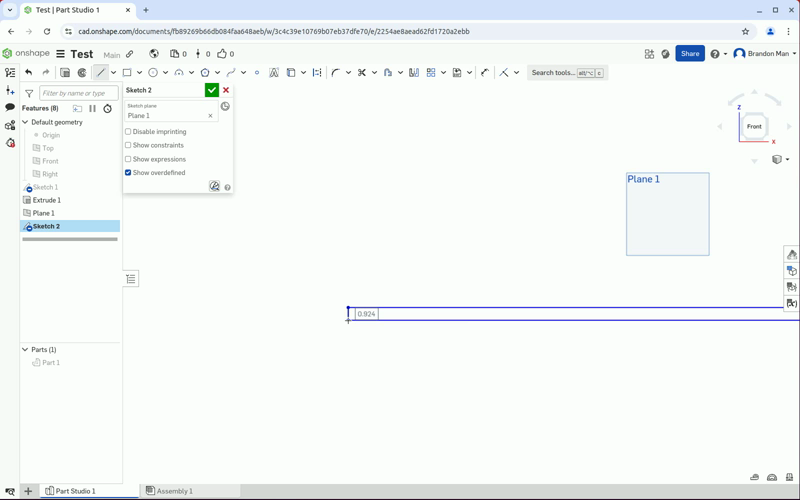
scroll(-6)
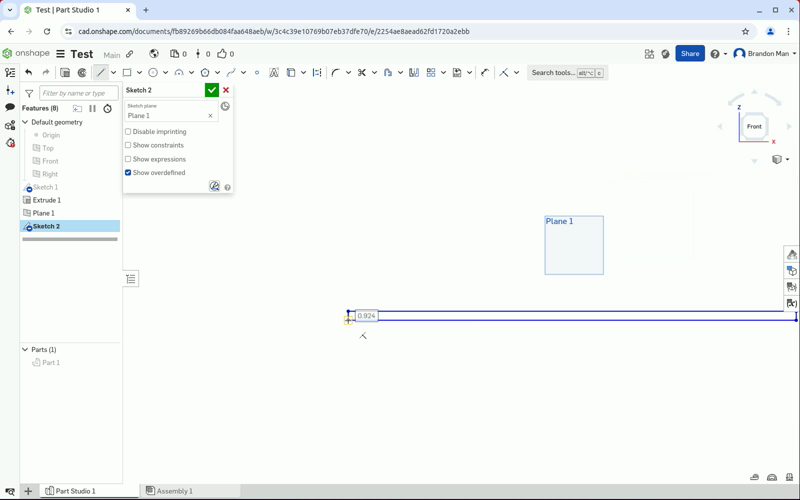
scroll(-6)
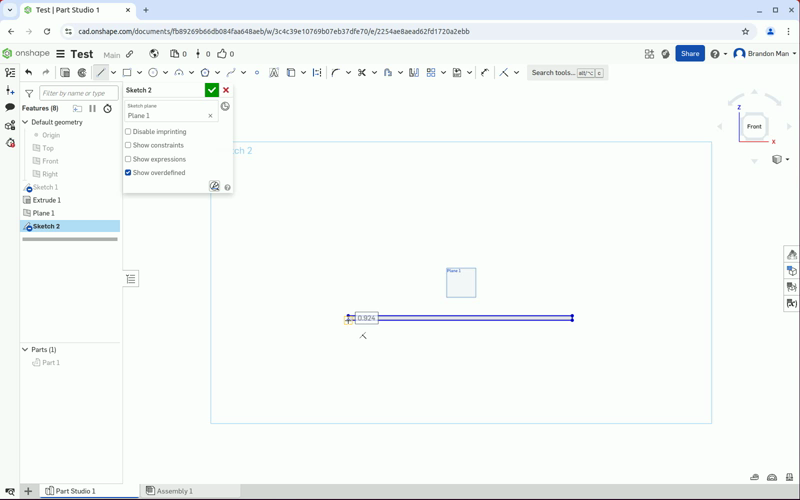
key(esc)
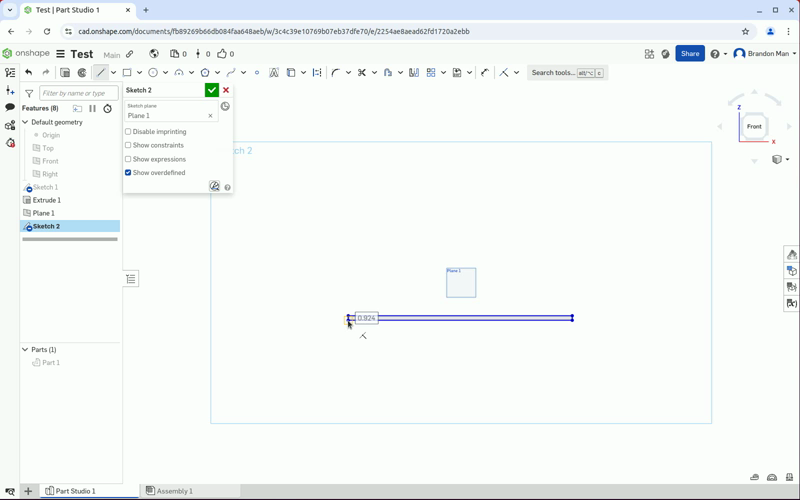
mouse_move(414, 317)
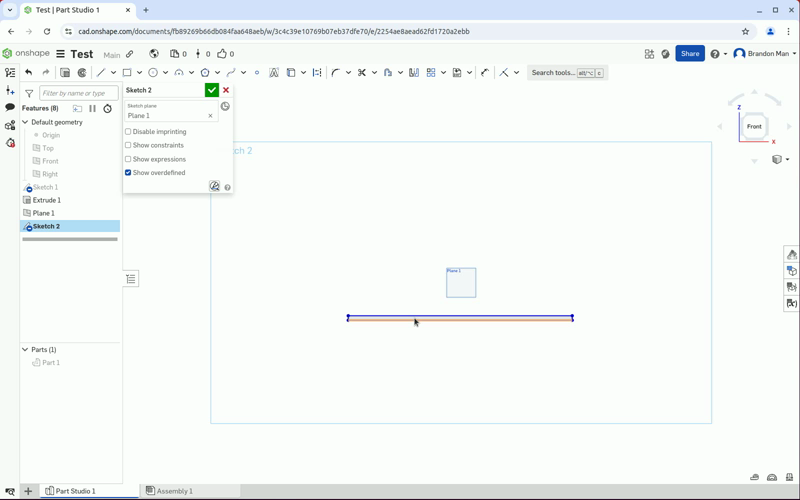
scroll(6)
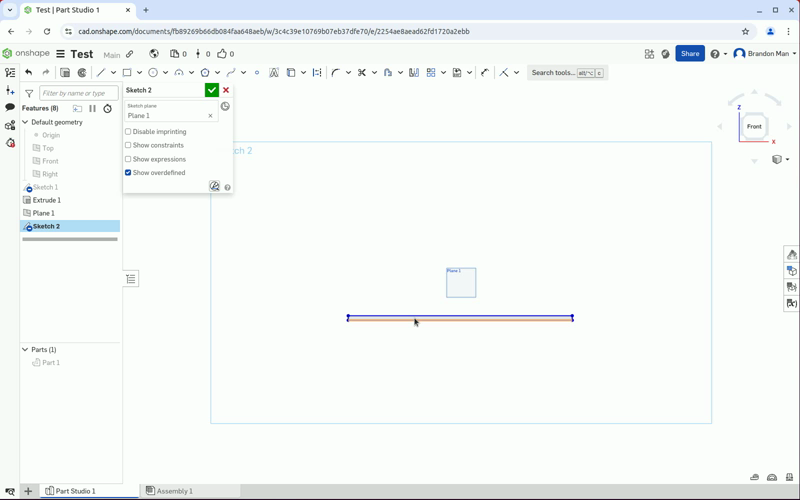
scroll(6)
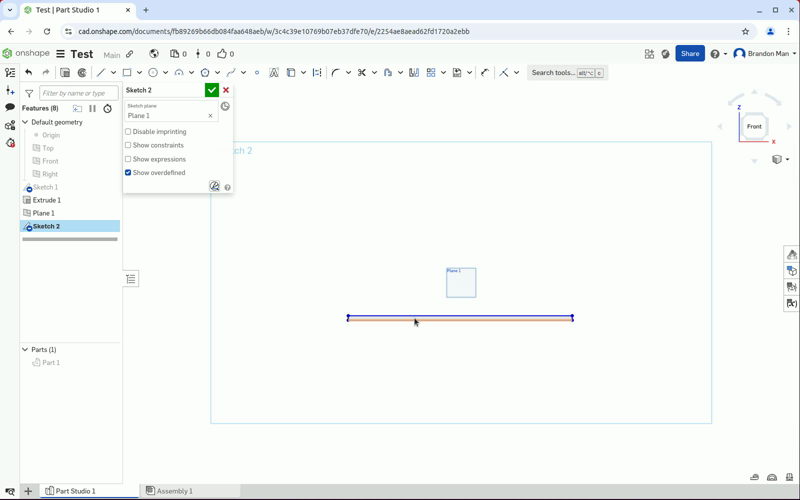
scroll(6)
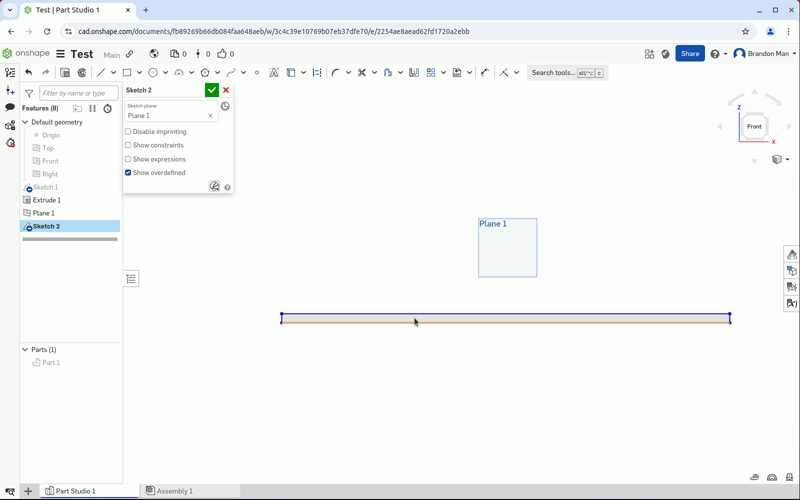
scroll(6)
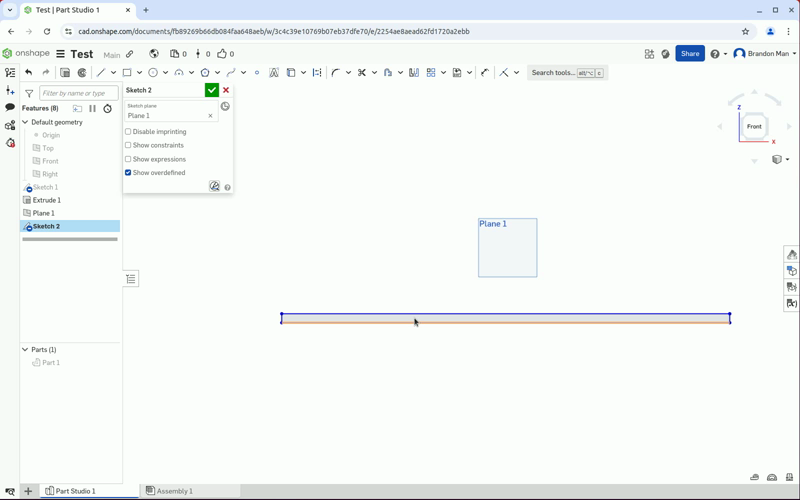
scroll(6)
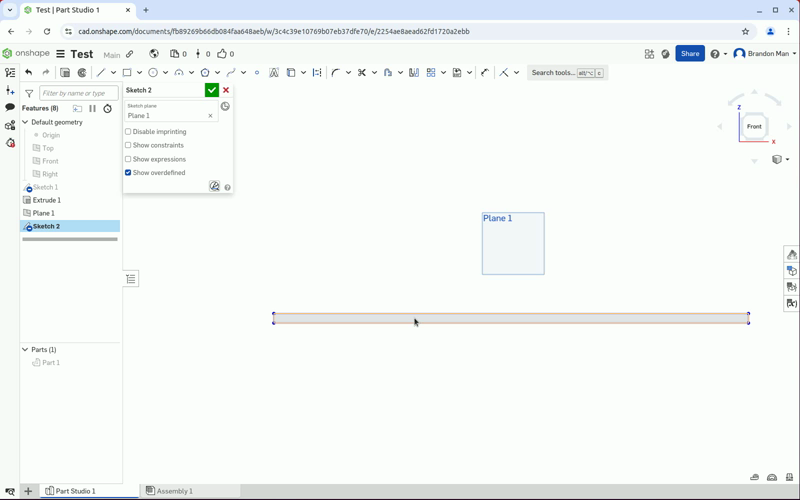
scroll(6)
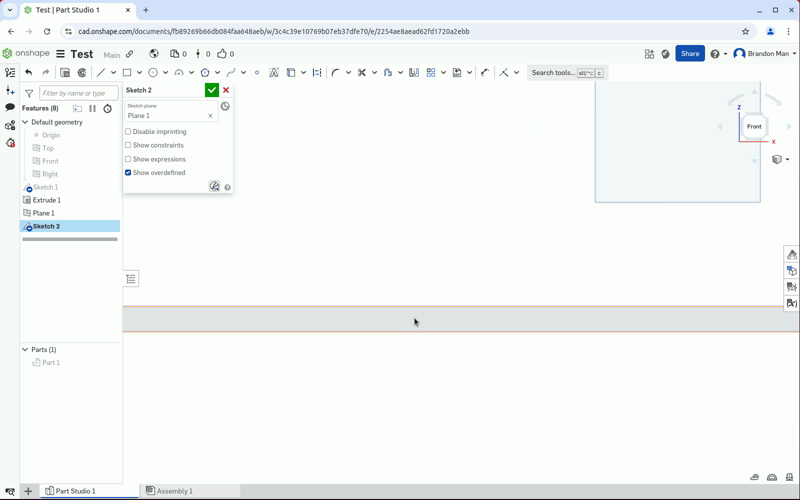
scroll(6)
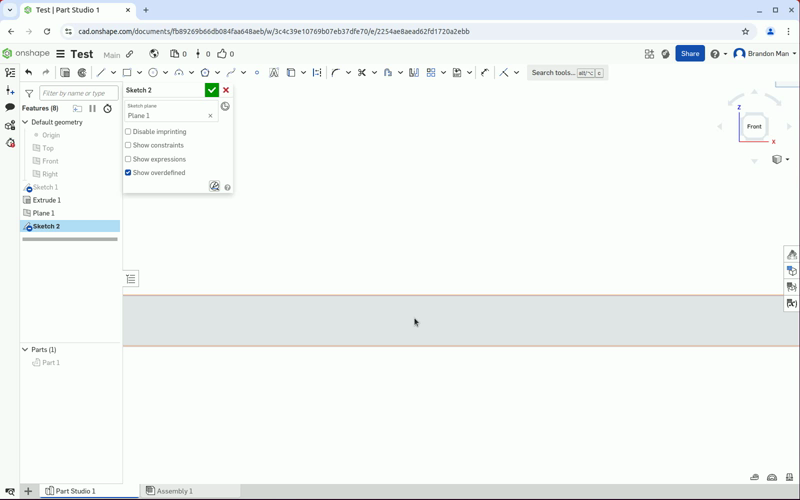
click(414, 317)
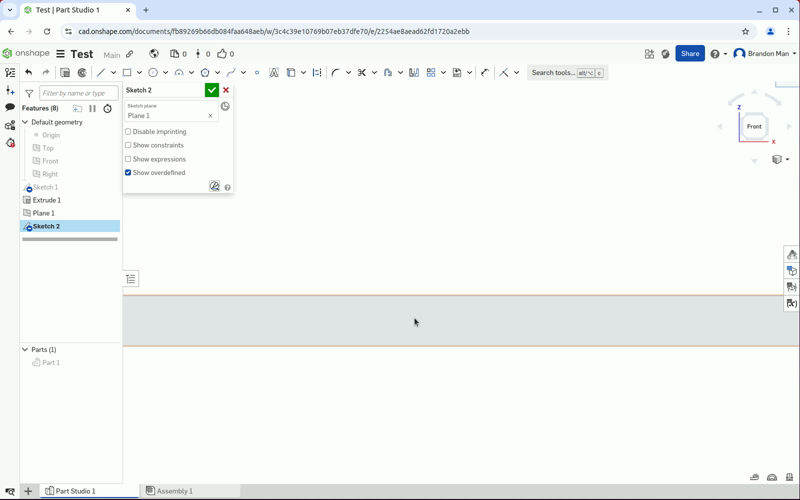
scroll(-6)
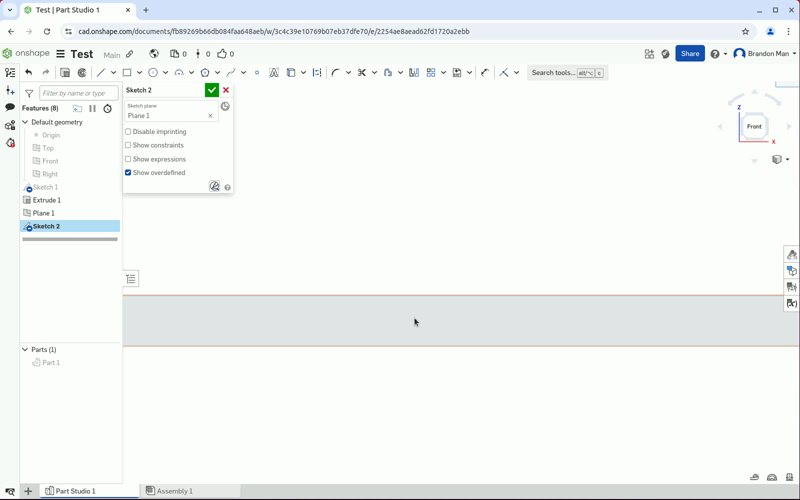
scroll(-6)
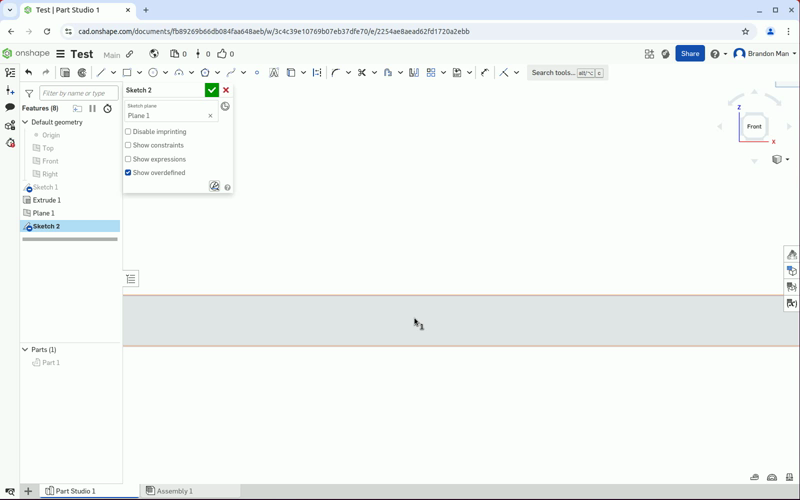
scroll(-6)
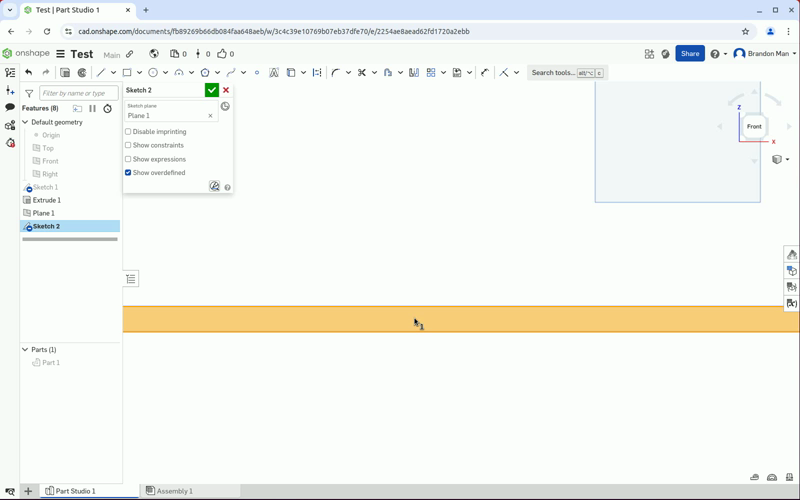
scroll(-6)
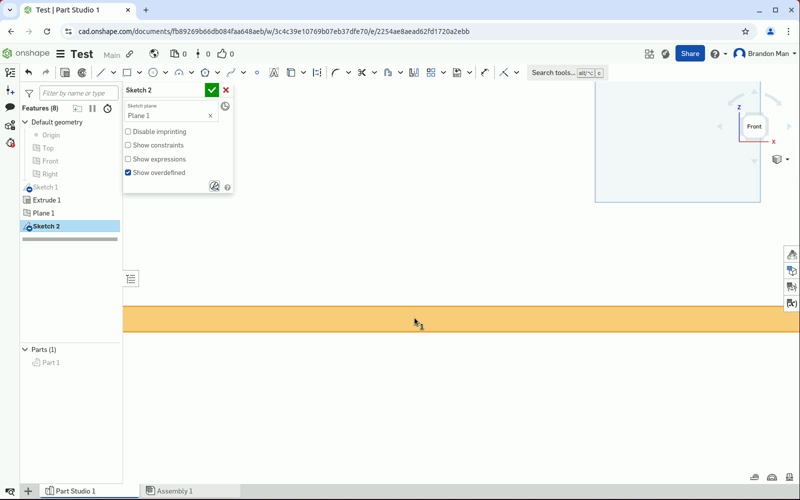
scroll(-6)
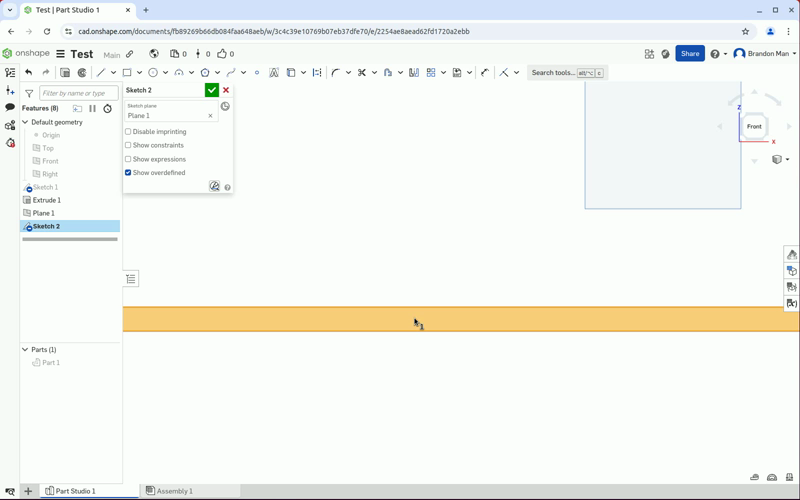
scroll(-6)
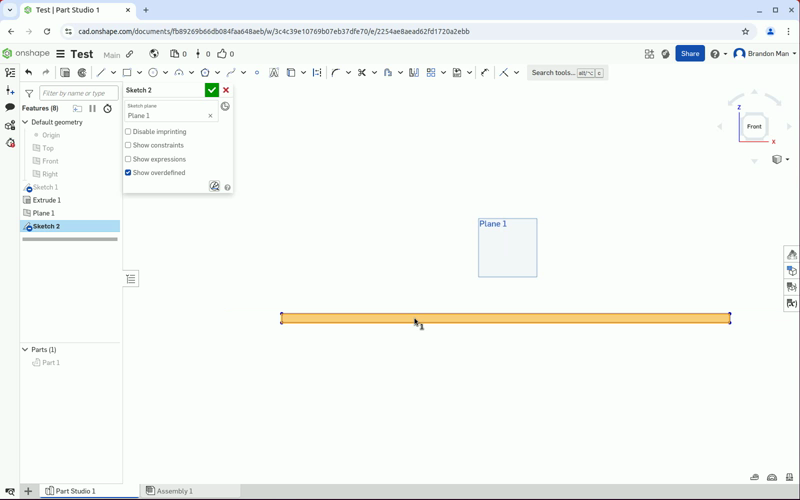
scroll(-6)
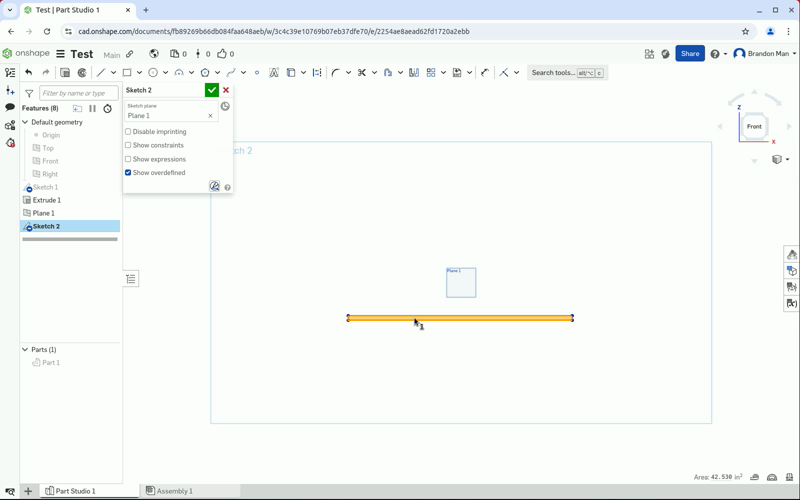
mouse_move(73, 352)
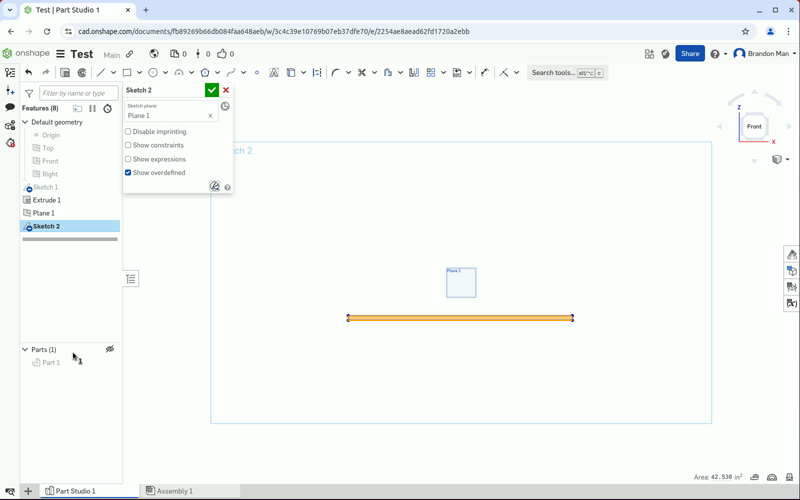
key(shift+y)
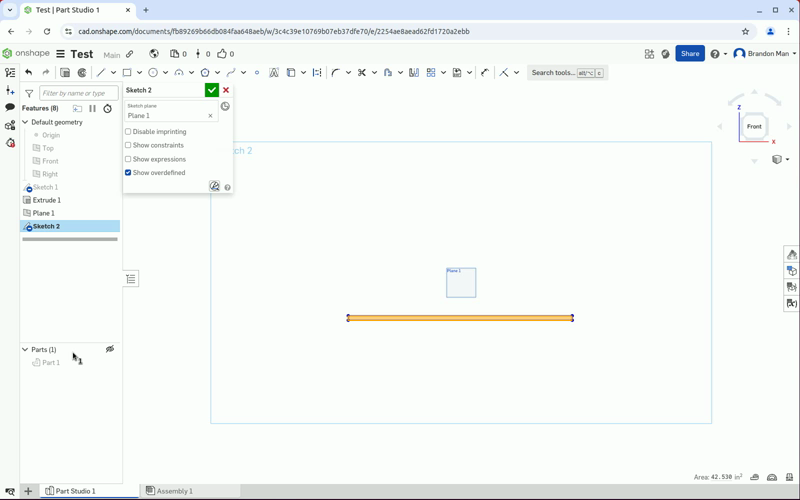
key(shift+e)
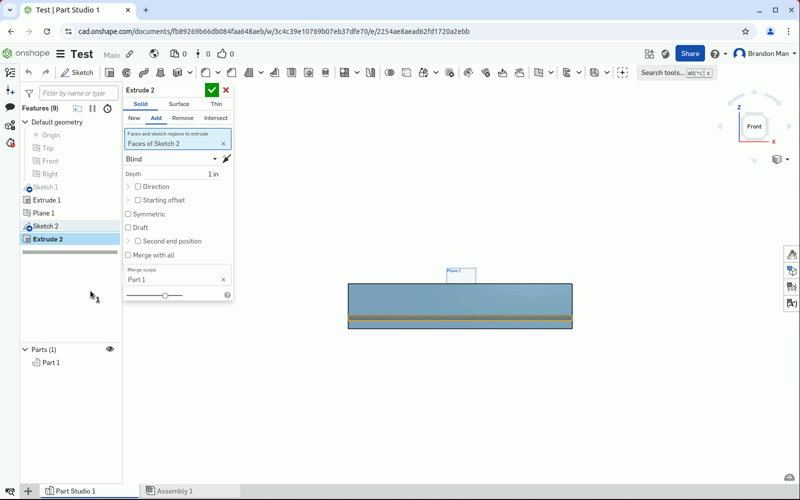
mouse_move(143, 106)
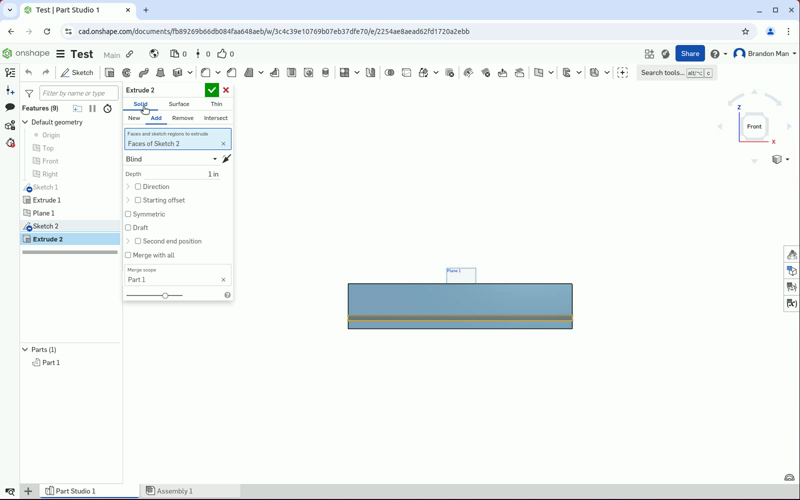
click(143, 106)
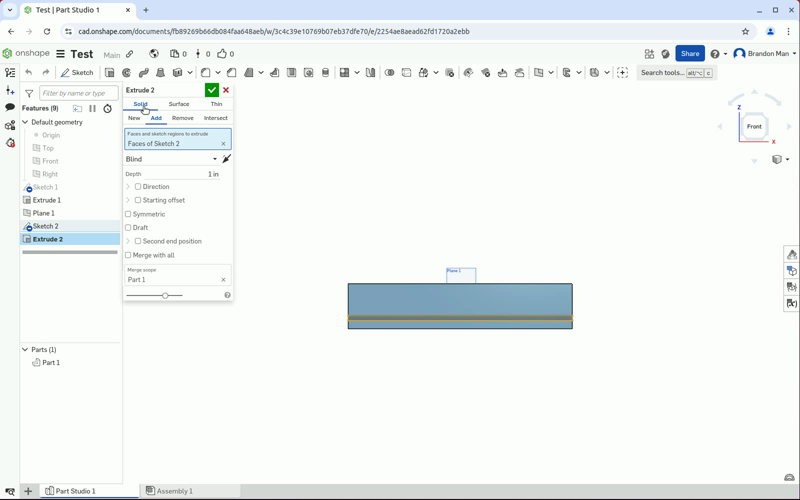
mouse_move(186, 120)
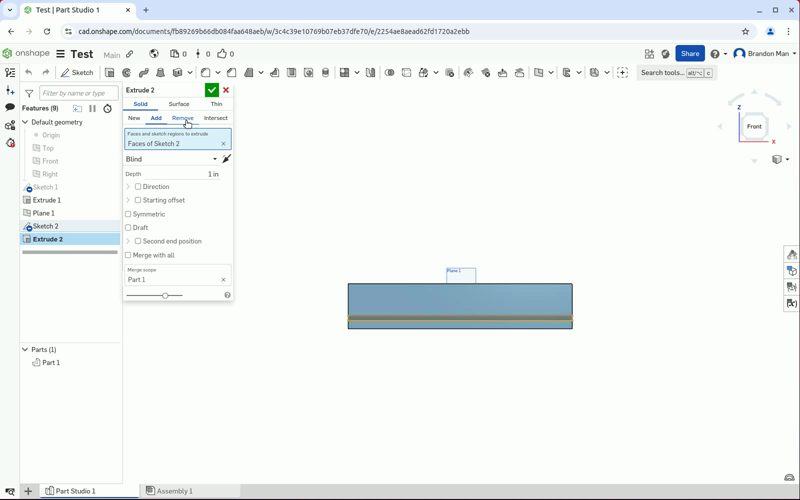
click(186, 120)
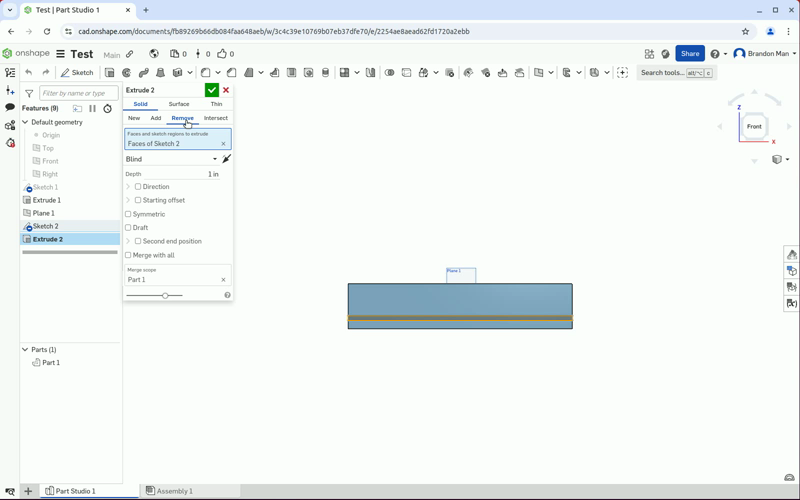
key(tab, 4)
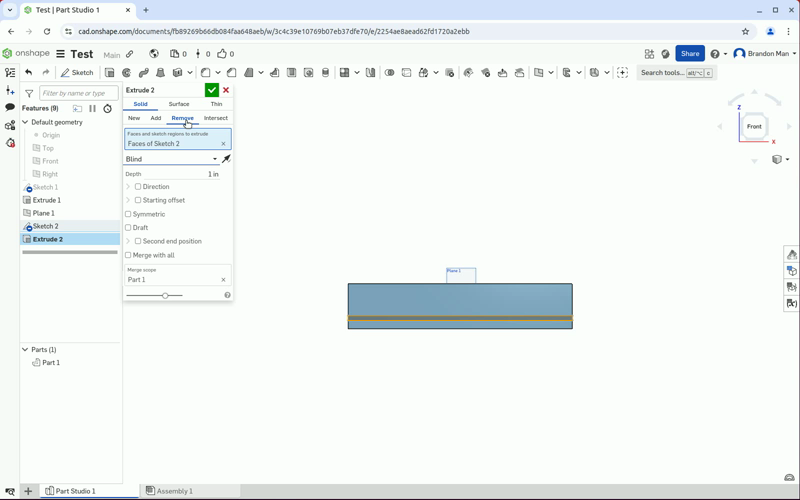
text(0.241)
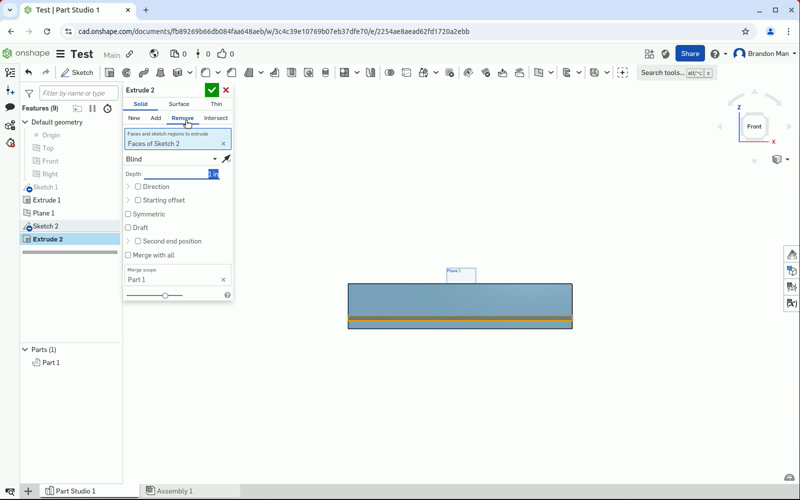
key(tab, 6)
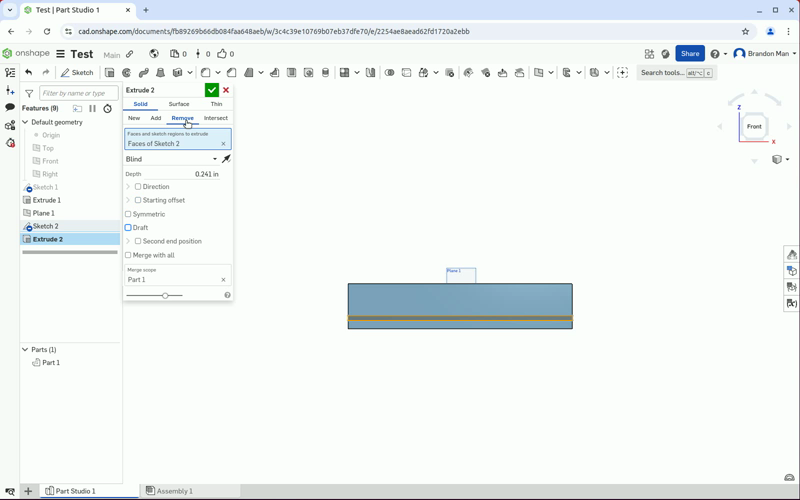
key(space)
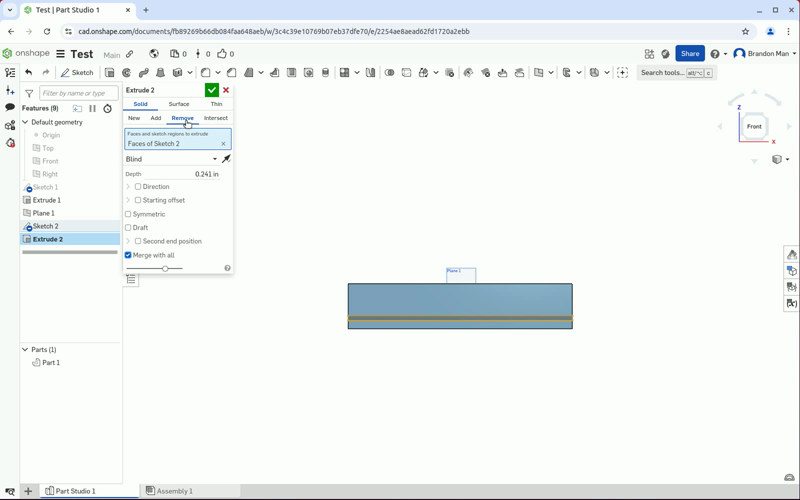
key(enter)
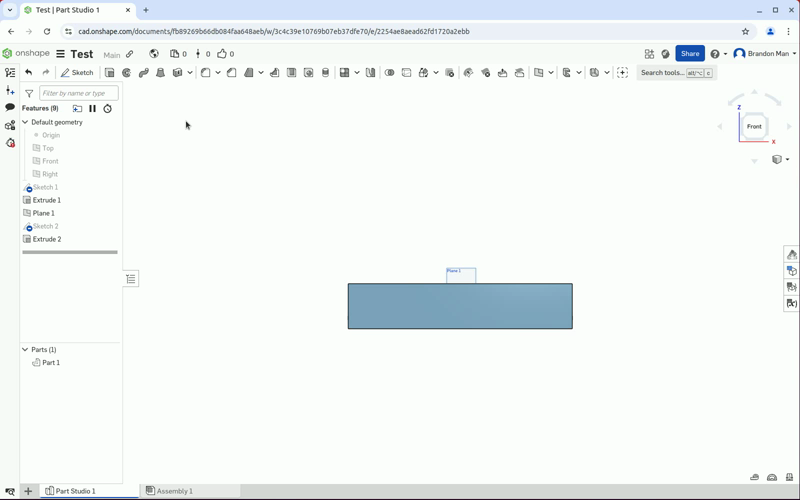
key(shift+h)
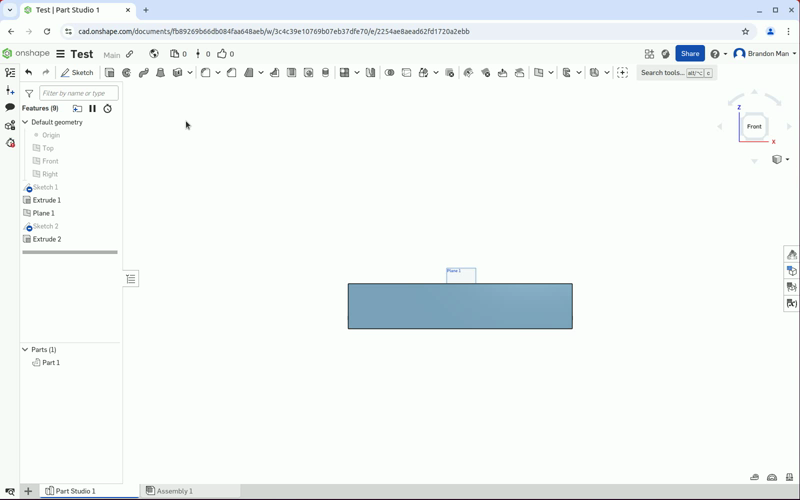
key(shift+h)
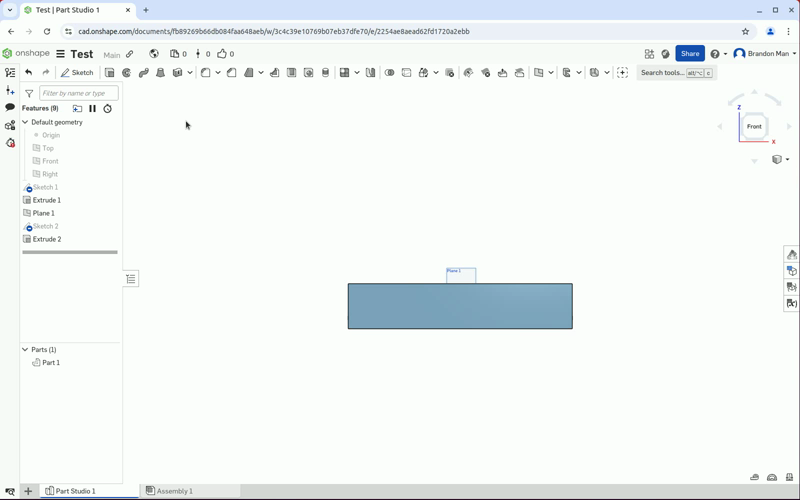
key(shift+7)
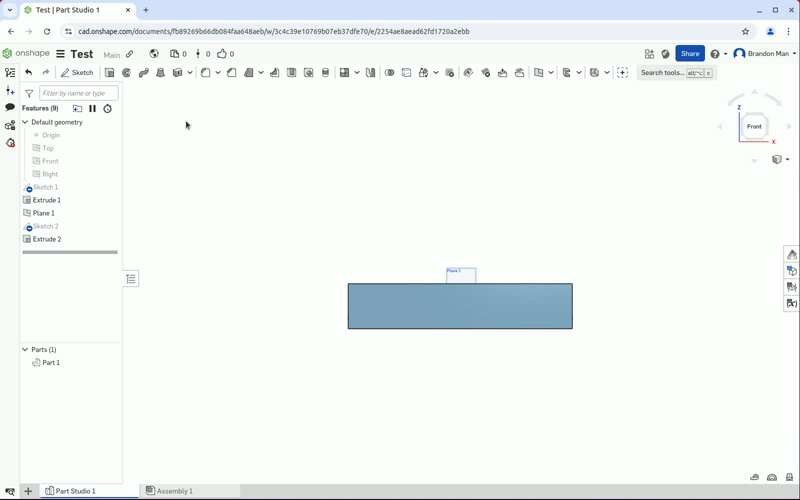
key(left, 2)
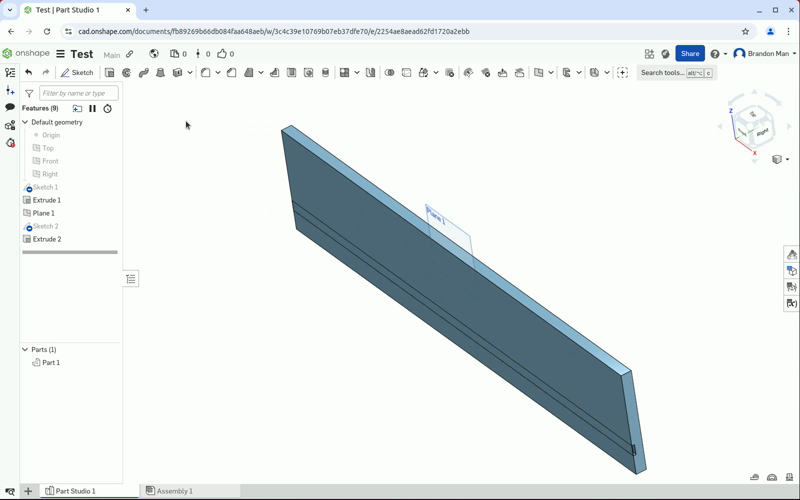
key(down, 2)
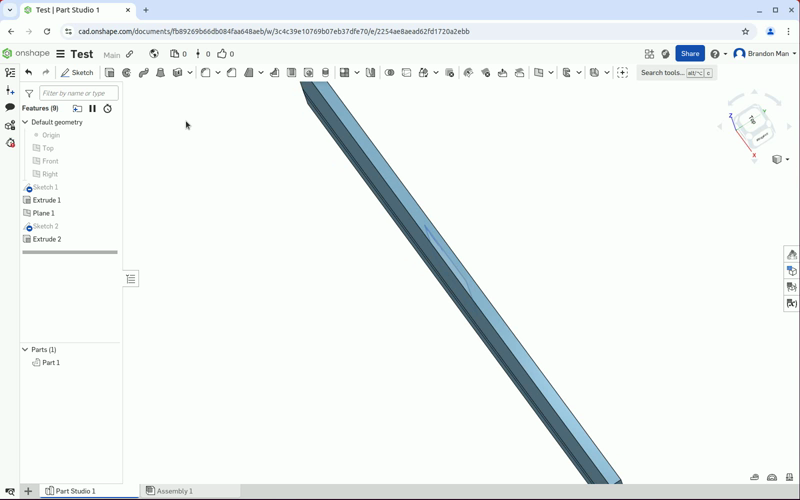
key(up, 2)
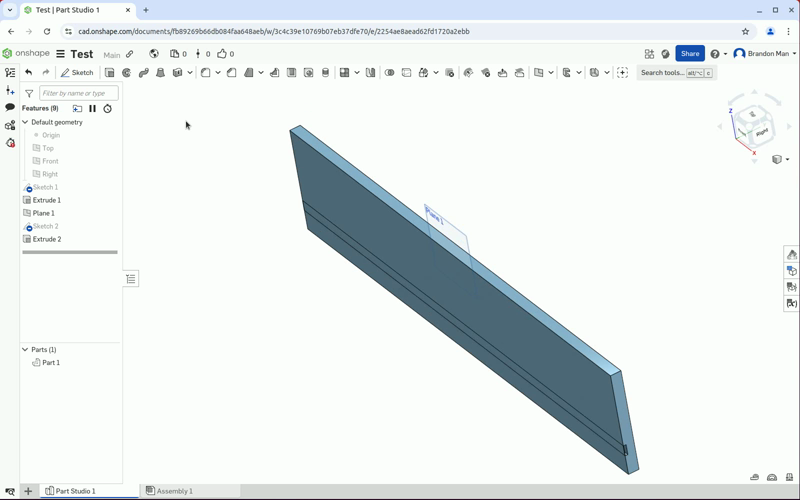
key(right, 2)
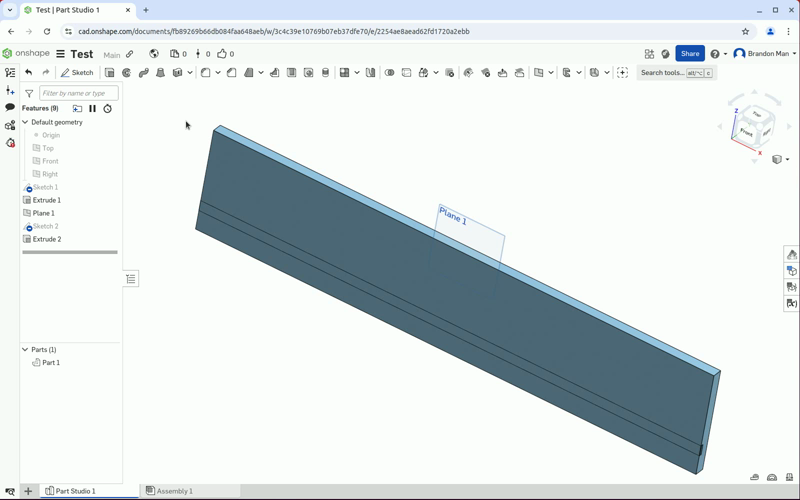
mouse_move(73, 189)
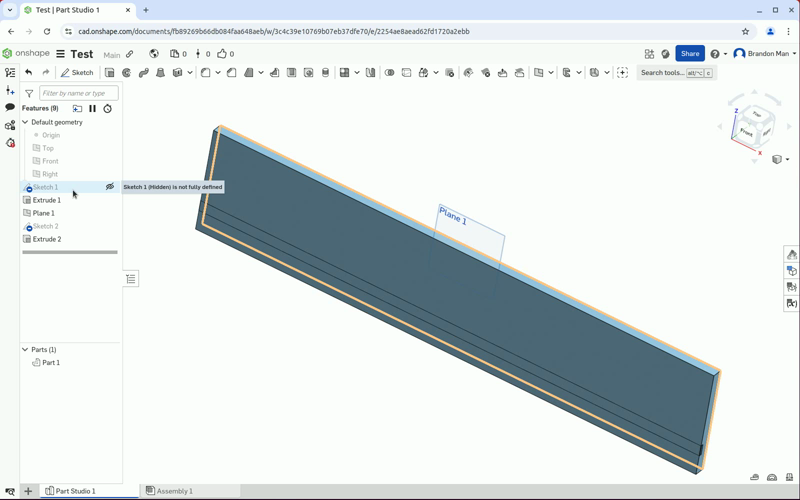
click(73, 189)